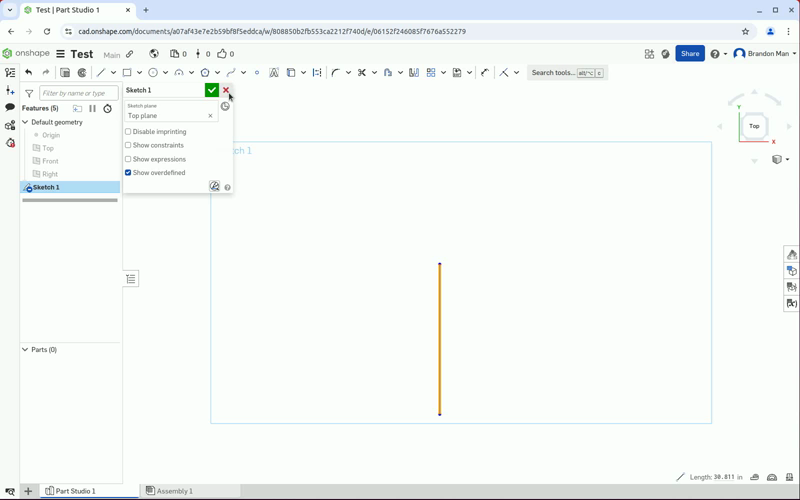
key(shift+h)
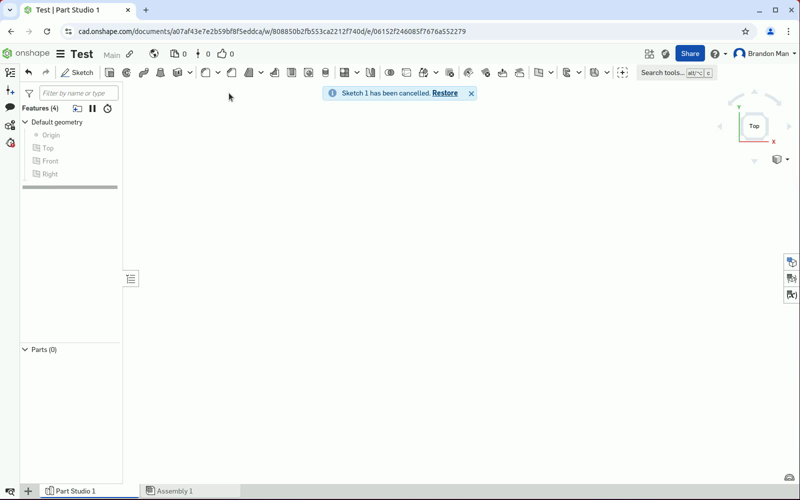
mouse_move(73, 352)
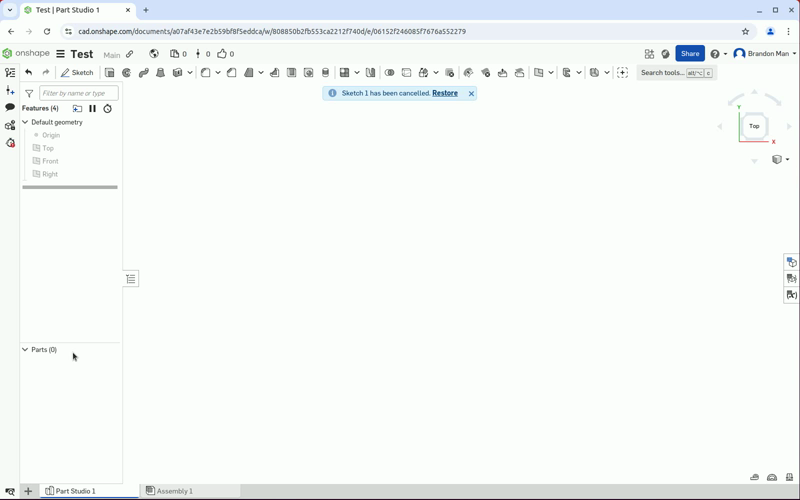
key(y)
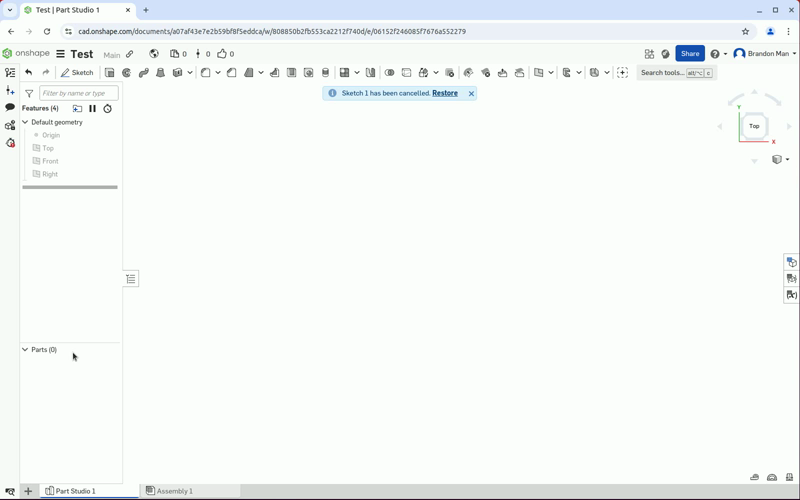
key(shift+p)
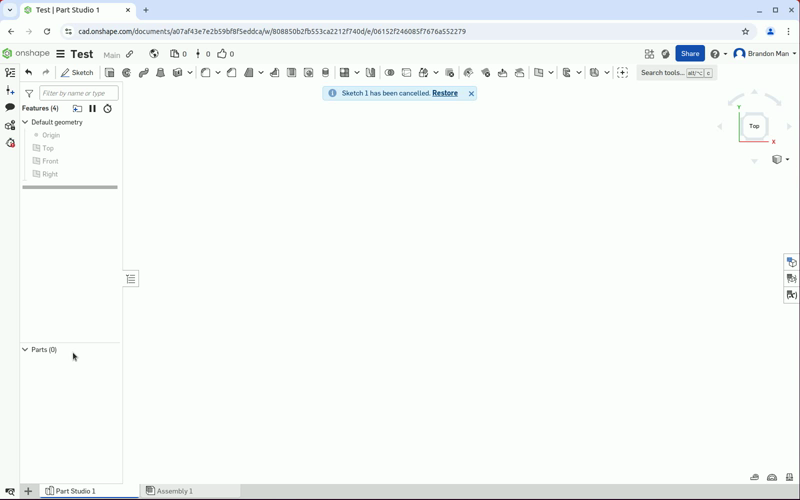
key(space)
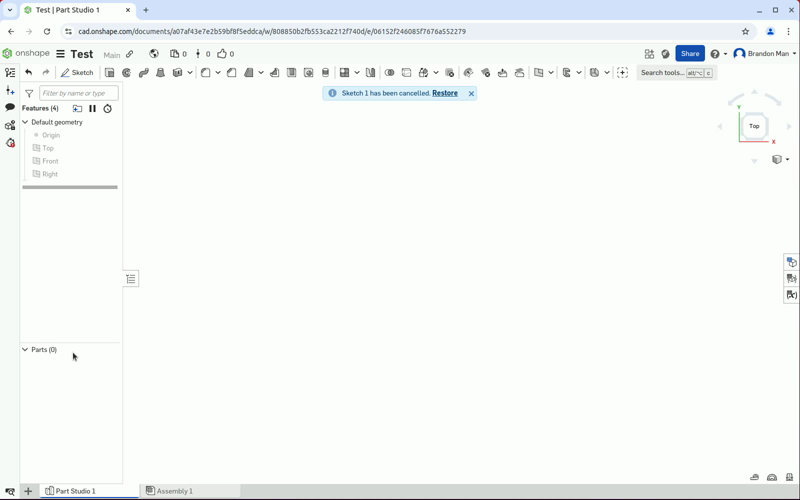
key_down(shift)
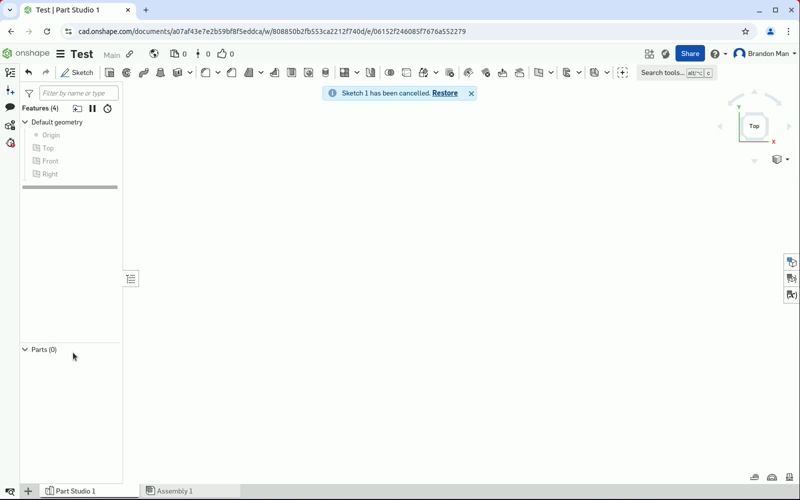
key(up)
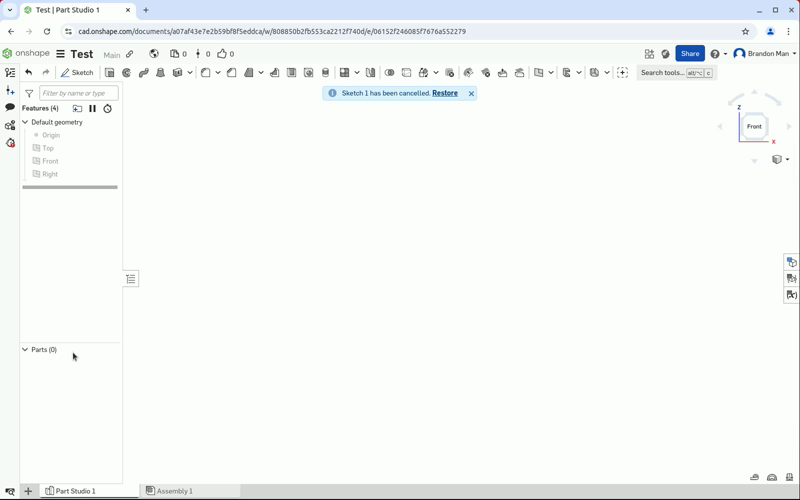
key_up(shift)
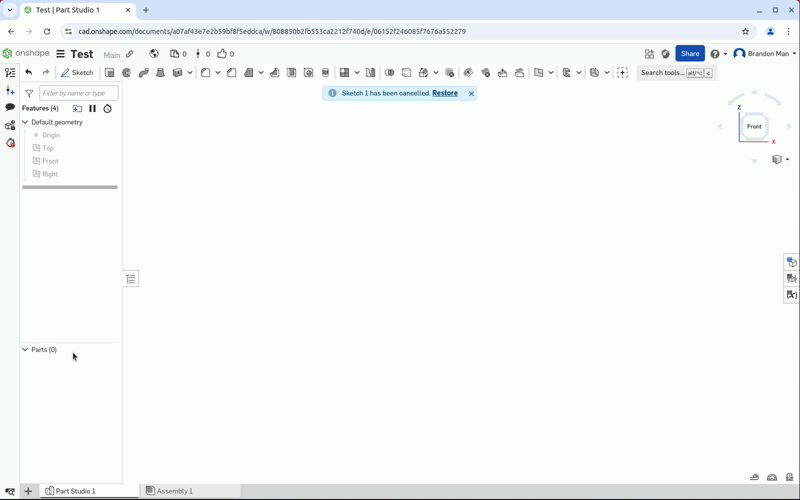
mouse_move(73, 352)
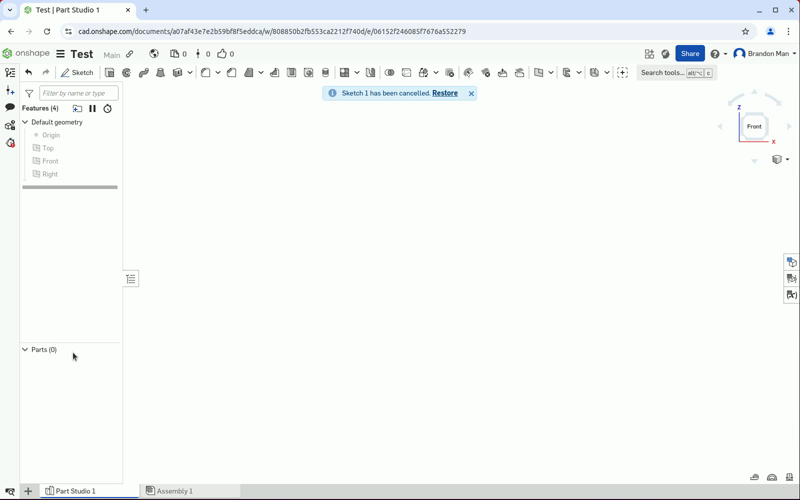
key(shift+y)
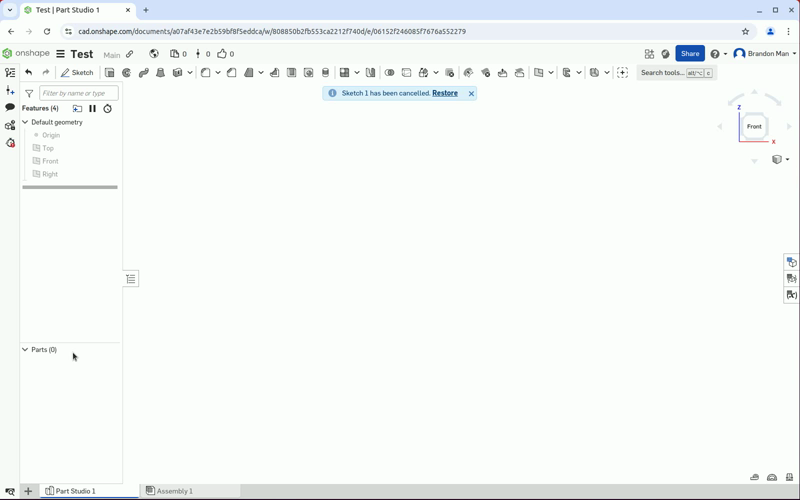
key(shift+s)
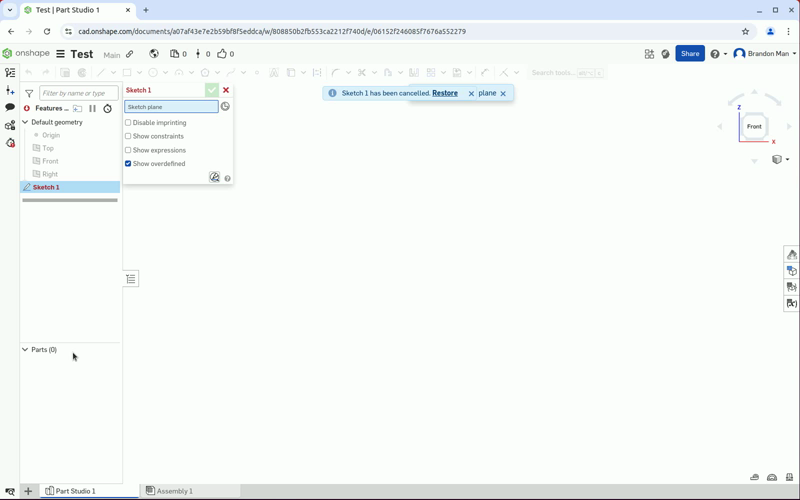
mouse_move(73, 163)
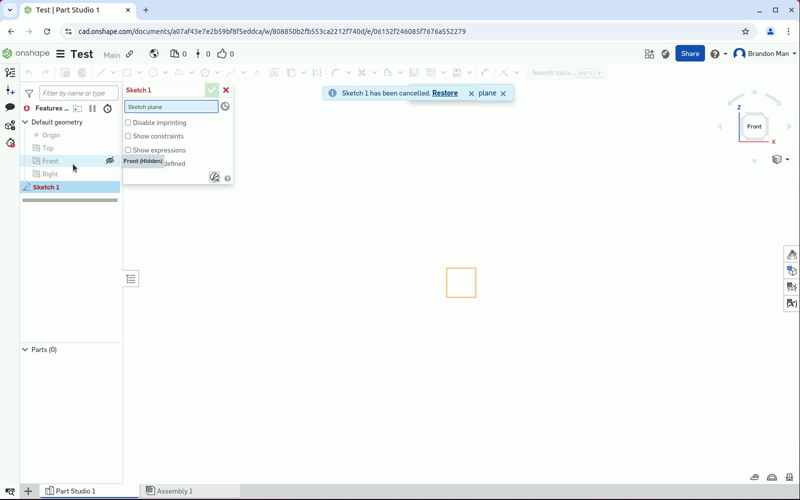
click(73, 163)
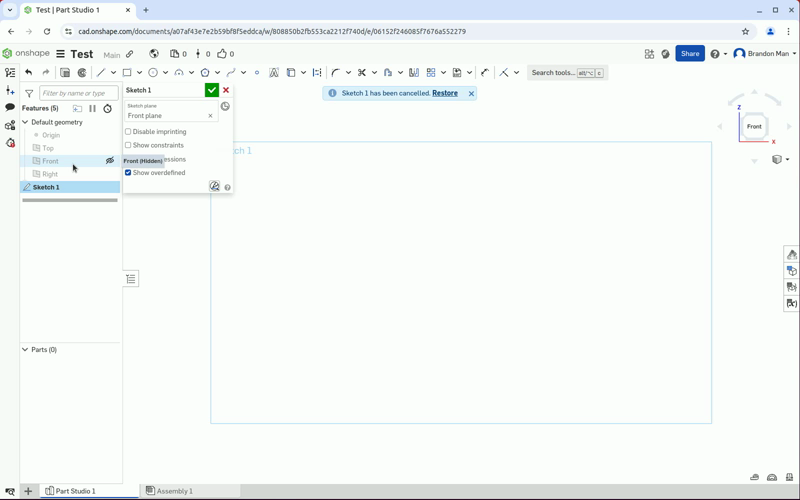
mouse_move(73, 352)
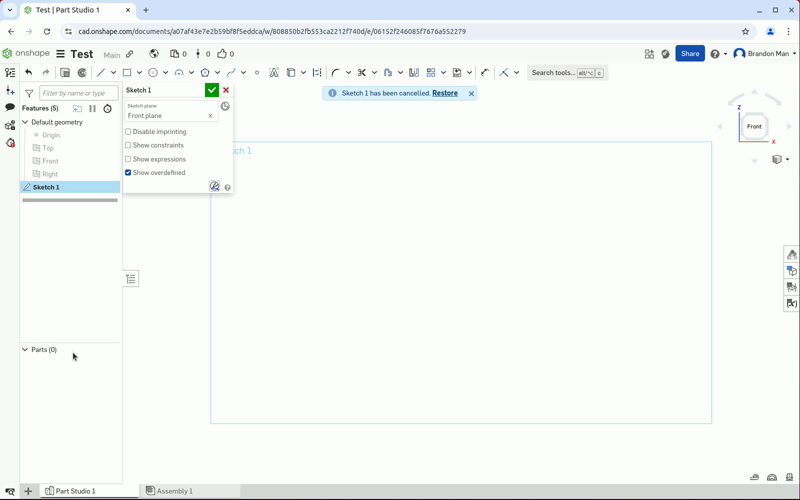
key(y)
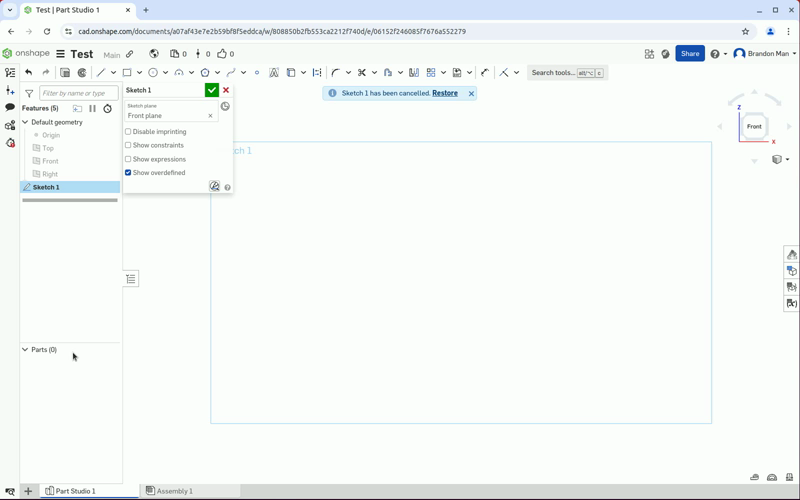
key(l)
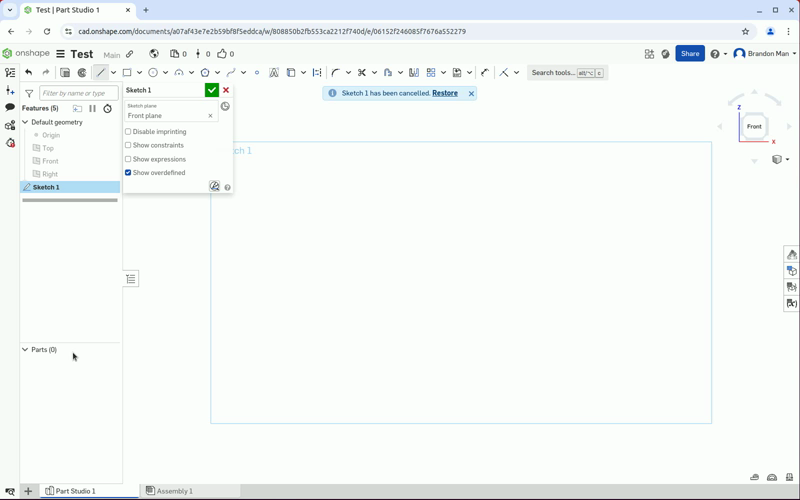
key_down(shift)
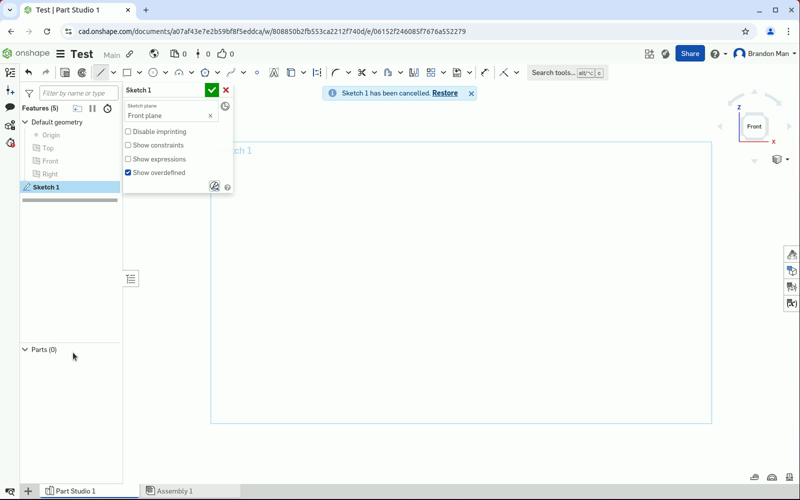
mouse_move(414, 351)
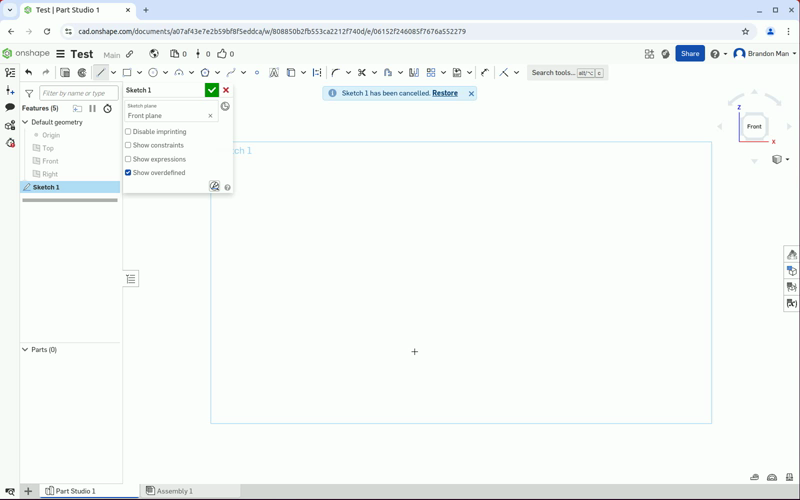
click(414, 351)
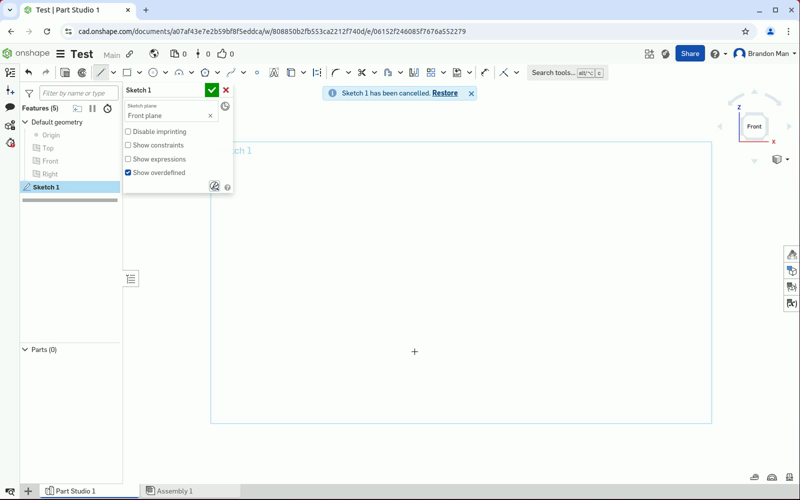
key_up(shift)
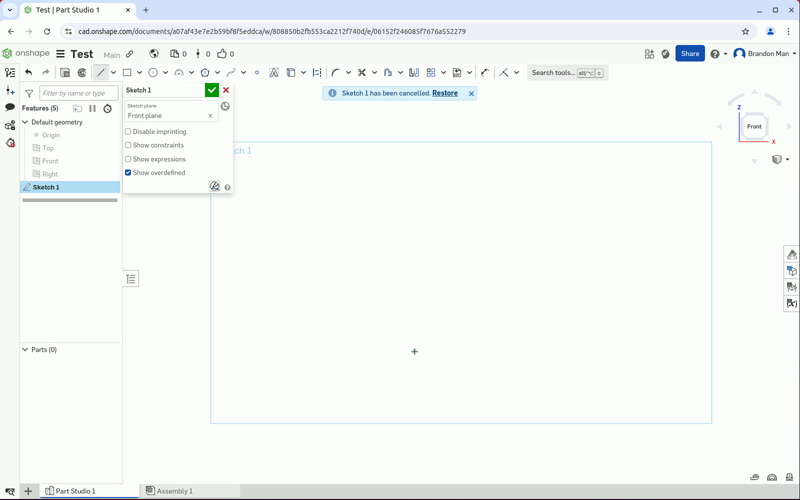
key_down(shift)
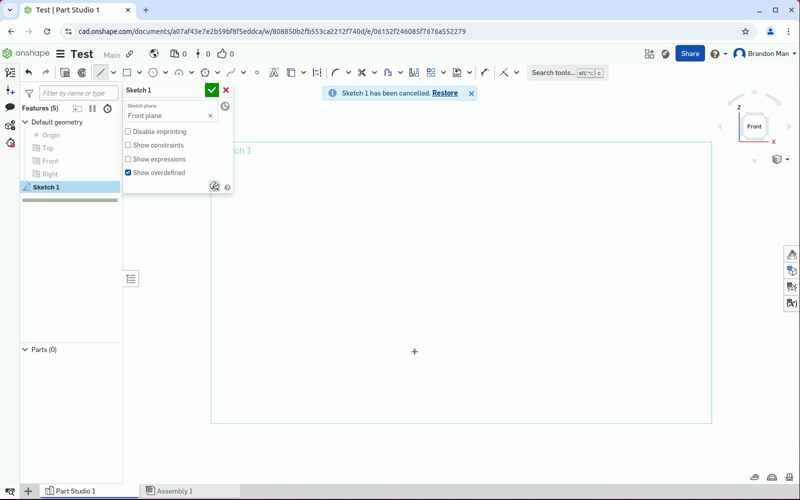
mouse_move(527, 351)
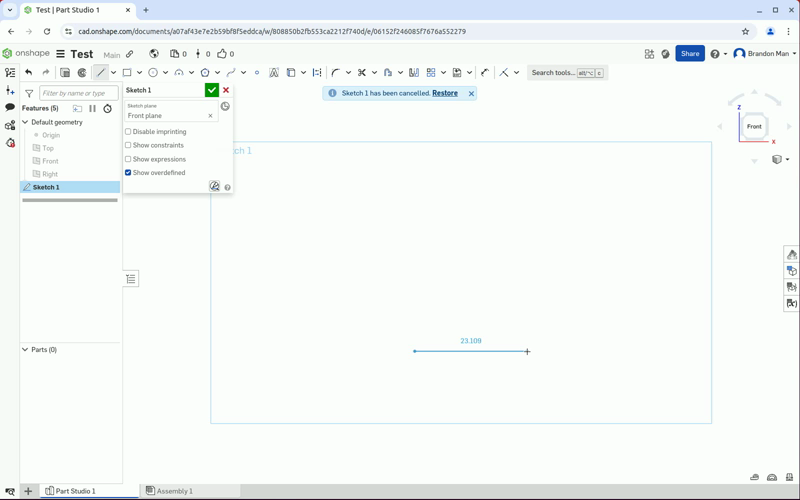
click(527, 351)
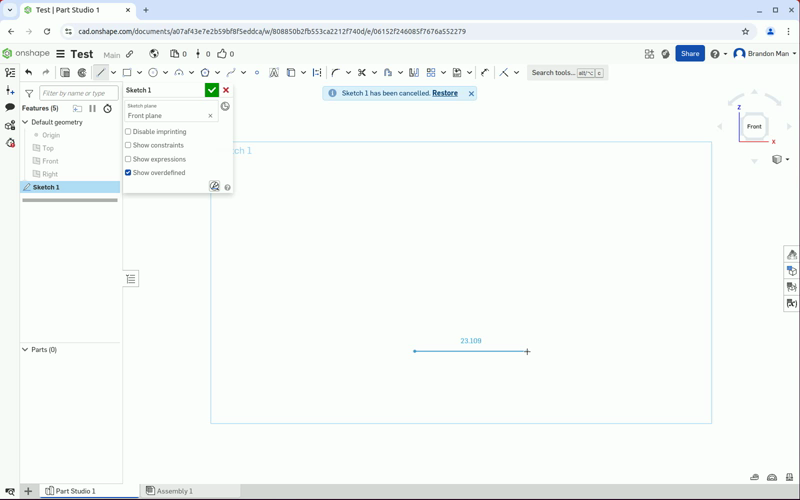
key_up(shift)
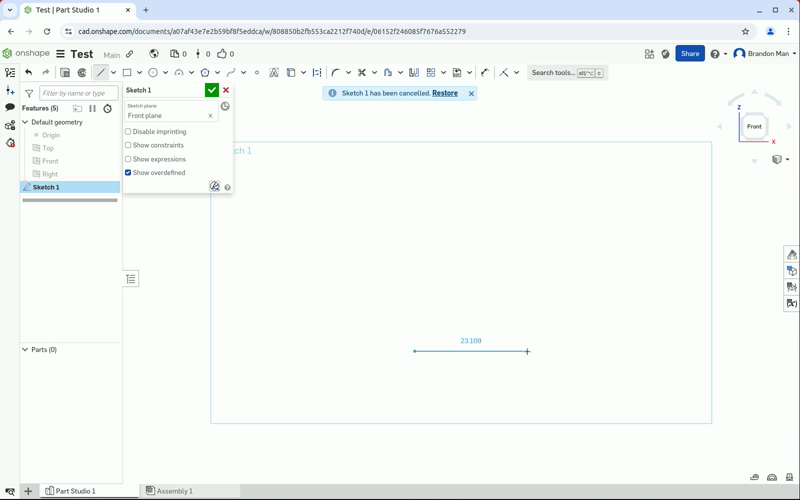
key_down(shift)
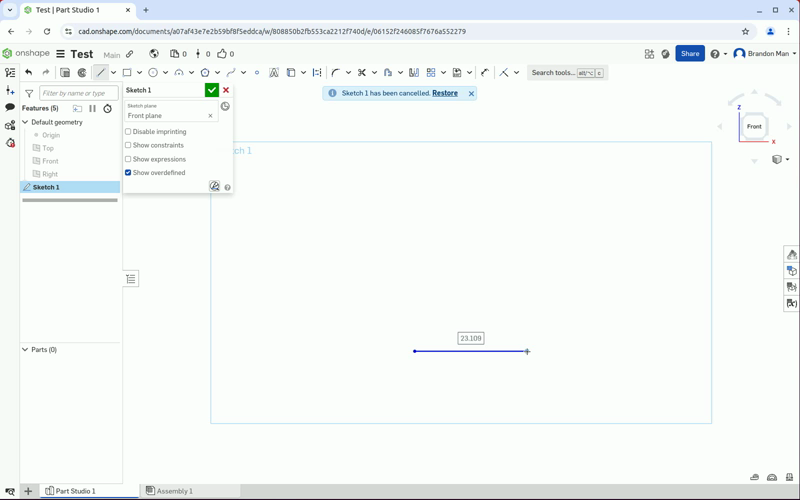
mouse_move(527, 238)
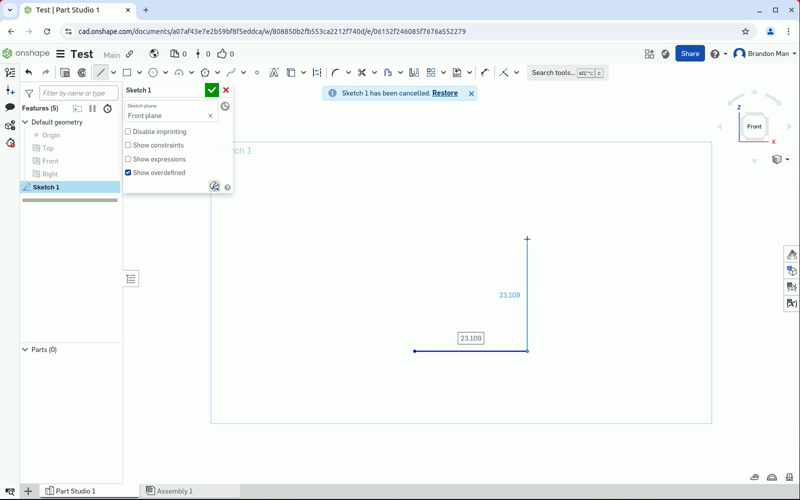
click(527, 238)
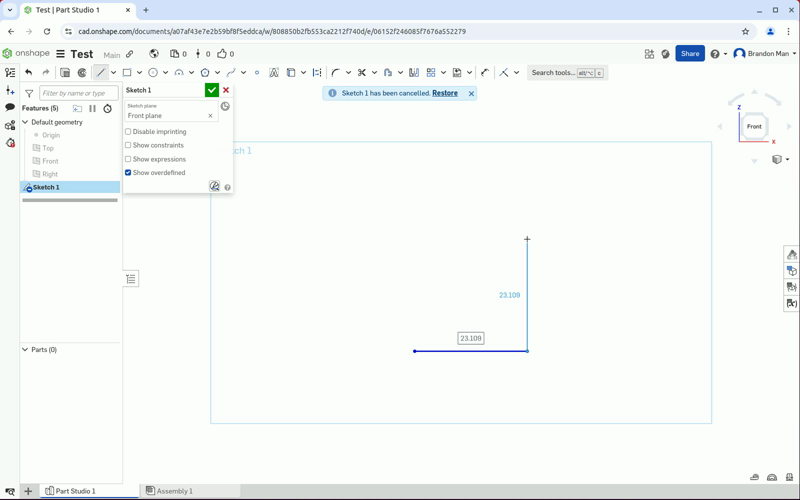
key_up(shift)
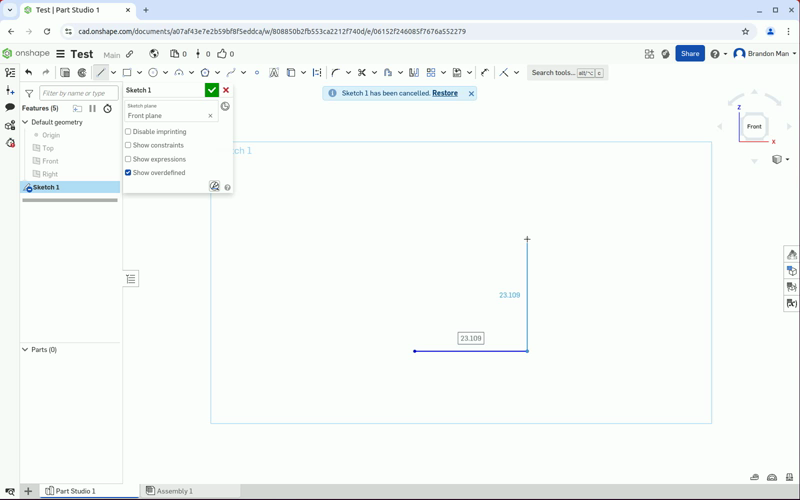
key_down(shift)
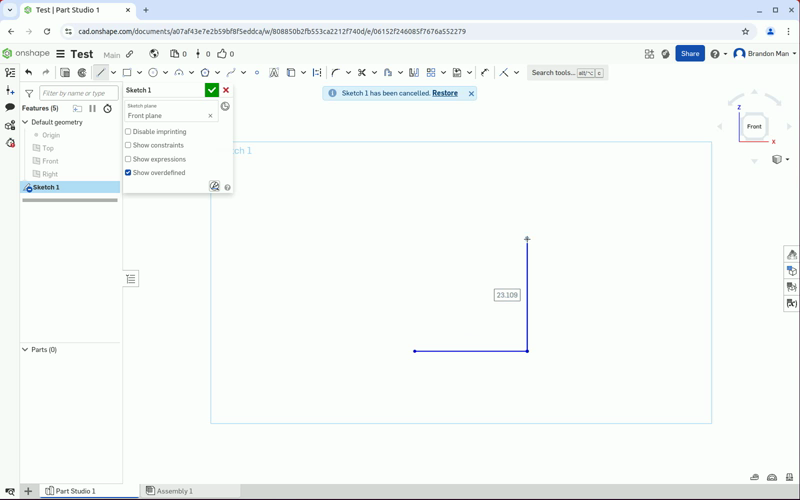
mouse_move(414, 238)
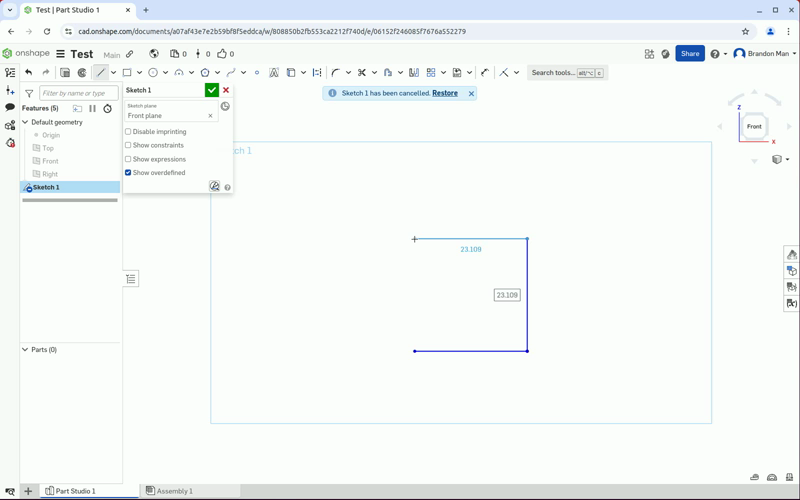
click(414, 238)
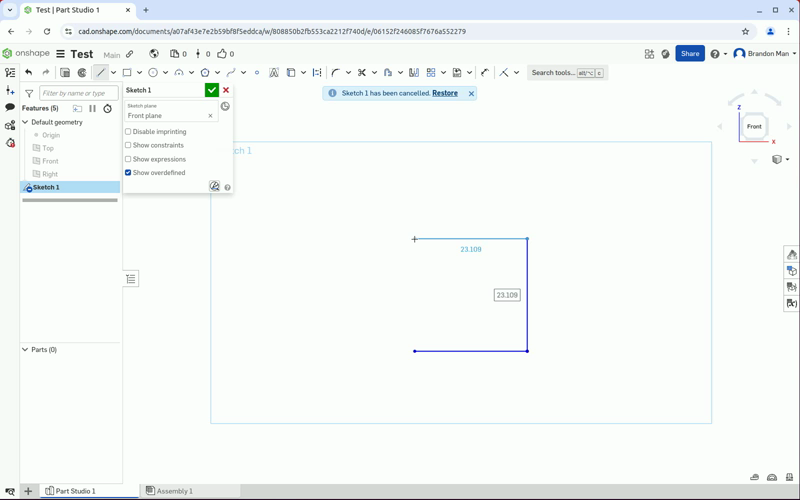
key_up(shift)
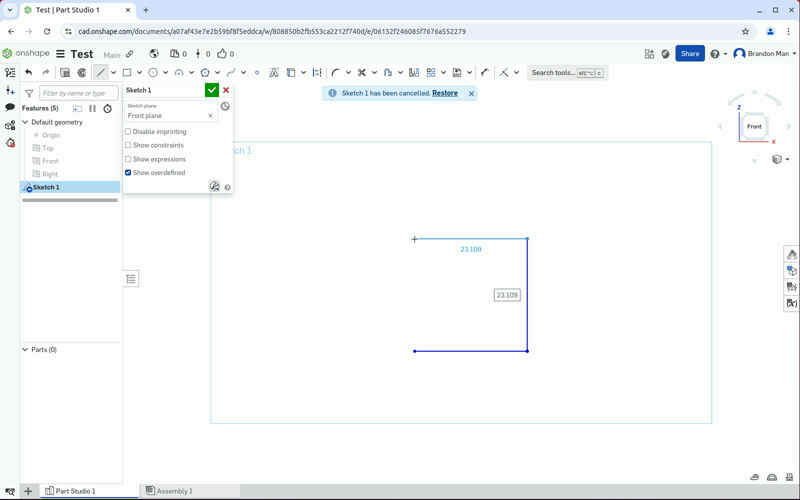
key_down(shift)
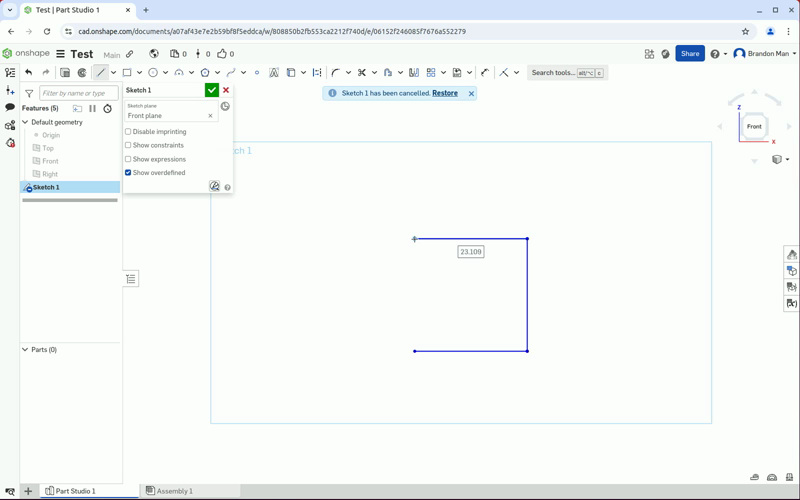
mouse_move(414, 351)
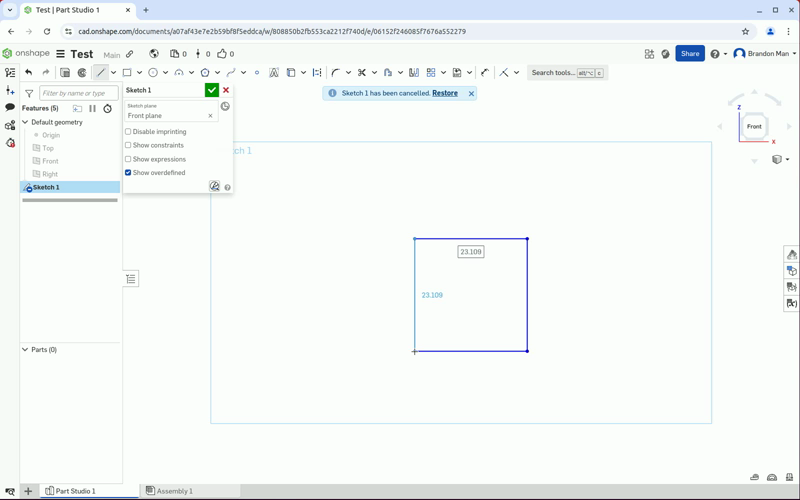
key_up(shift)
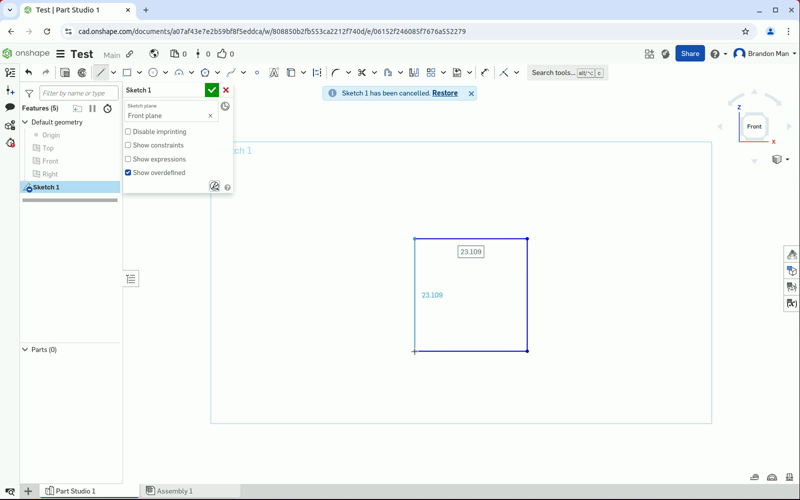
click(414, 351)
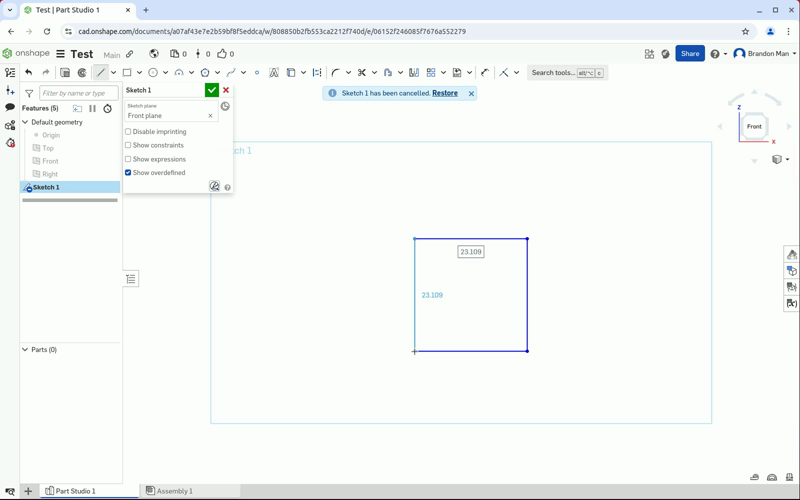
key(esc)
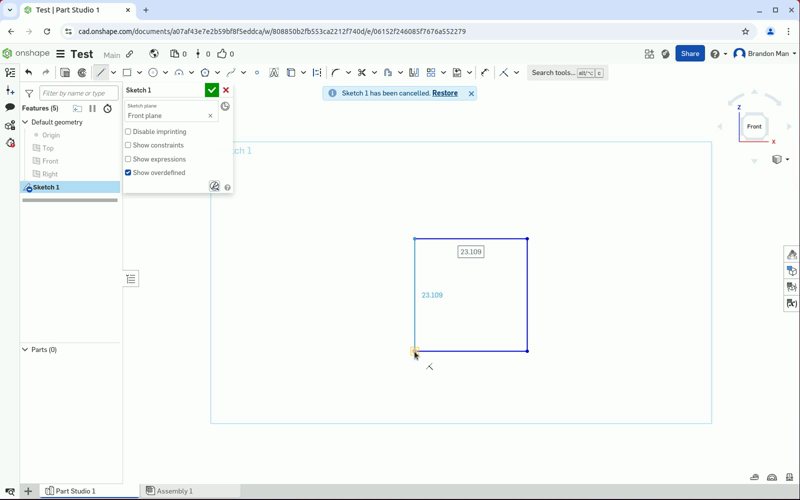
mouse_move(518, 280)
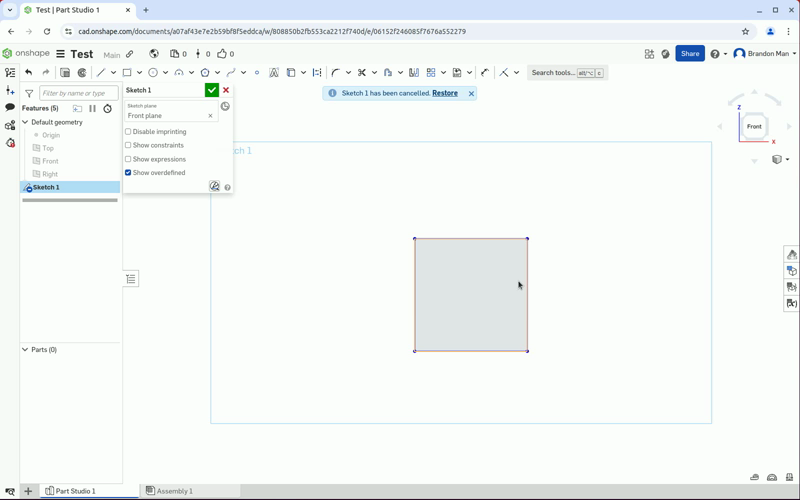
click(518, 280)
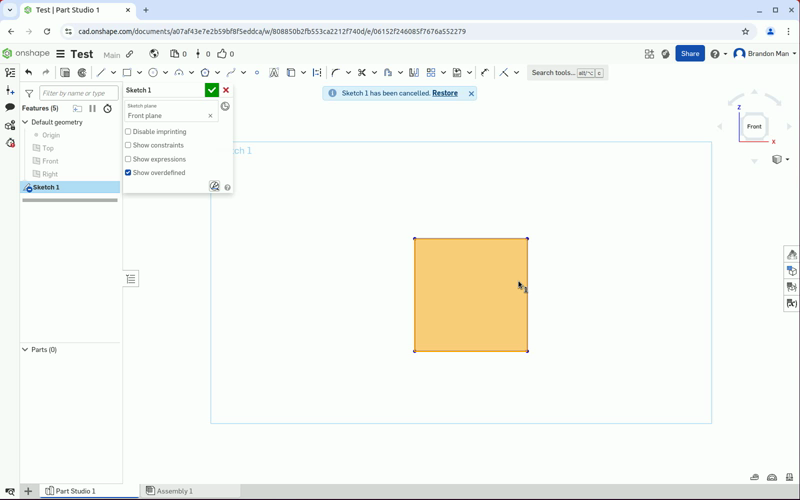
mouse_move(73, 352)
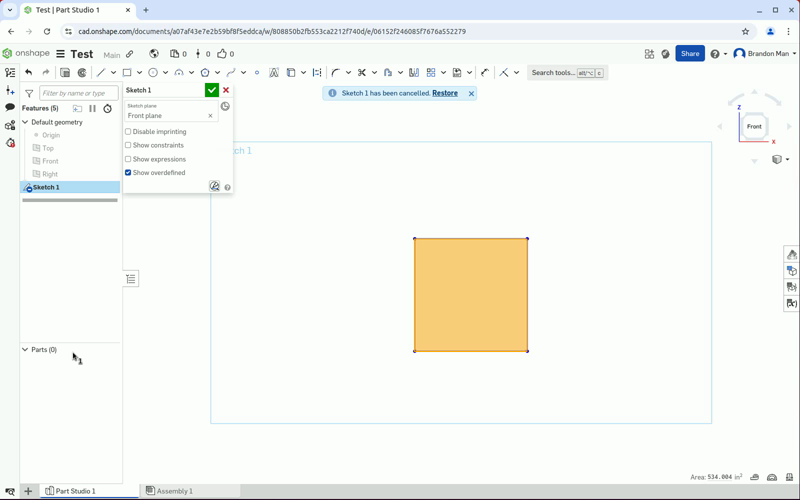
key(shift+y)
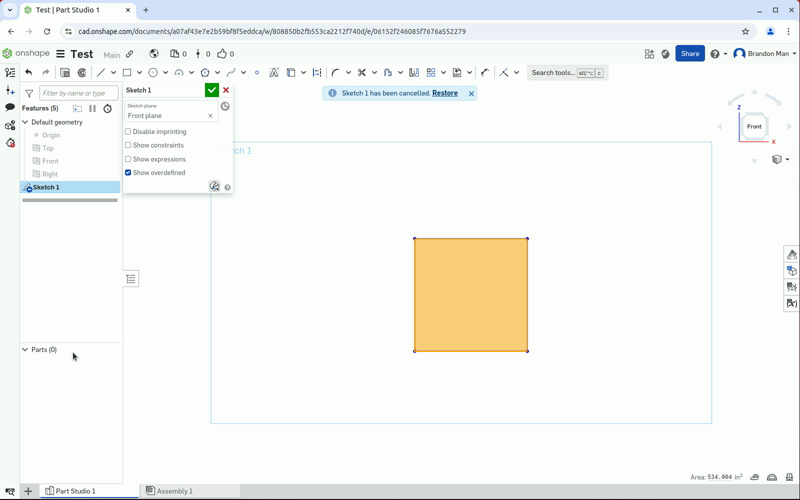
key(shift+e)
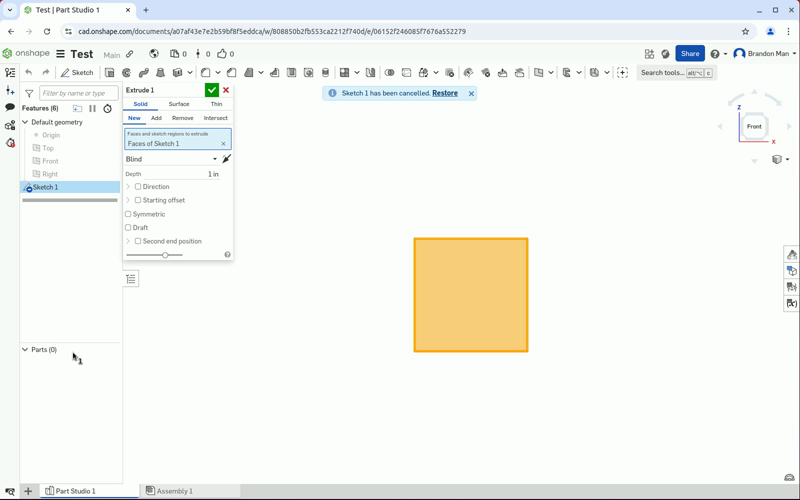
mouse_move(143, 106)
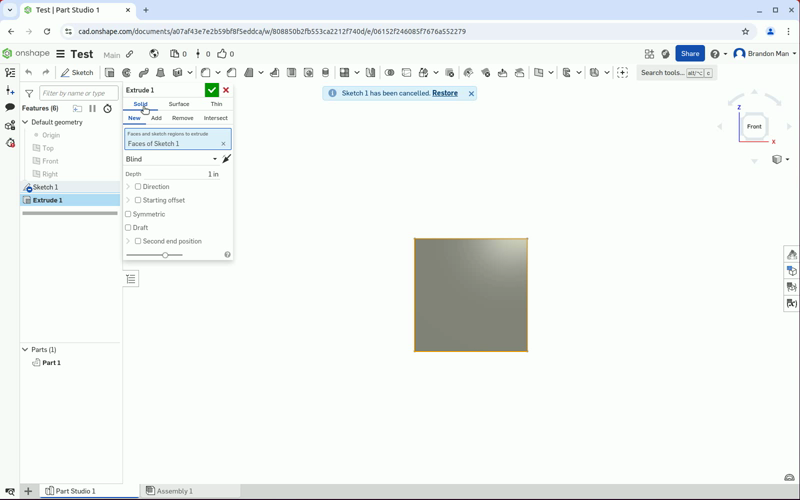
click(143, 106)
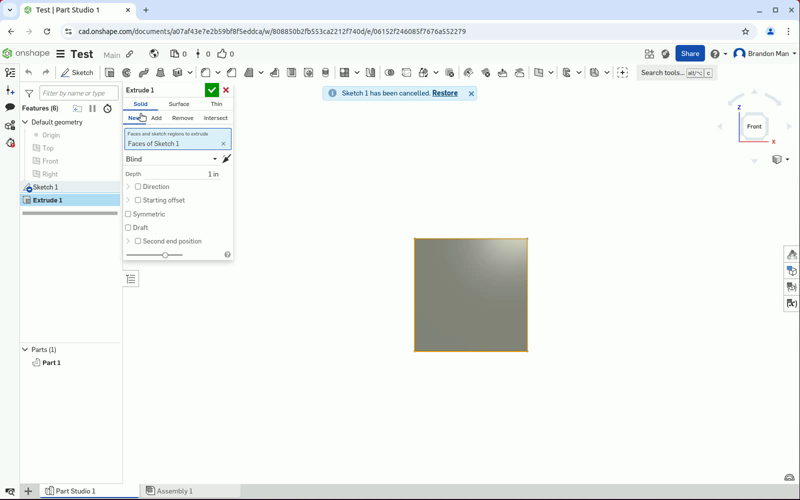
mouse_move(137, 120)
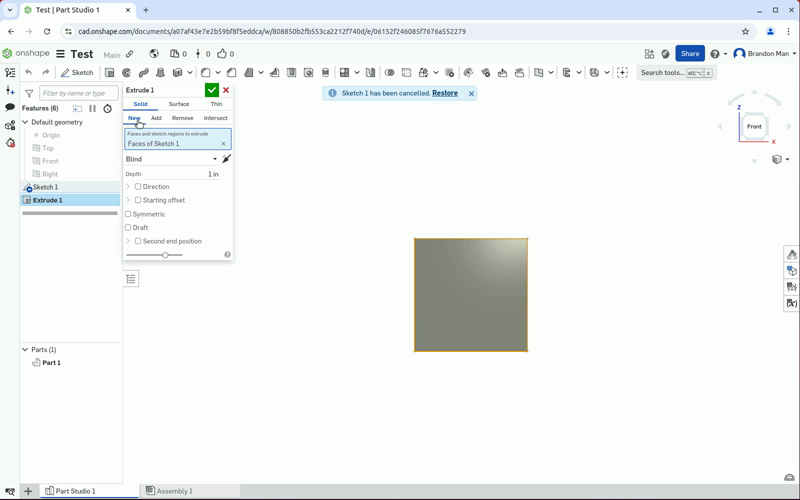
click(137, 120)
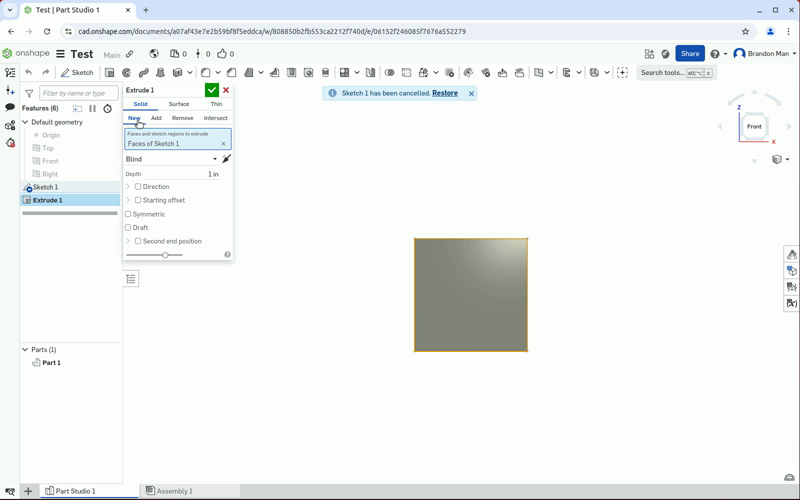
key(tab, 4)
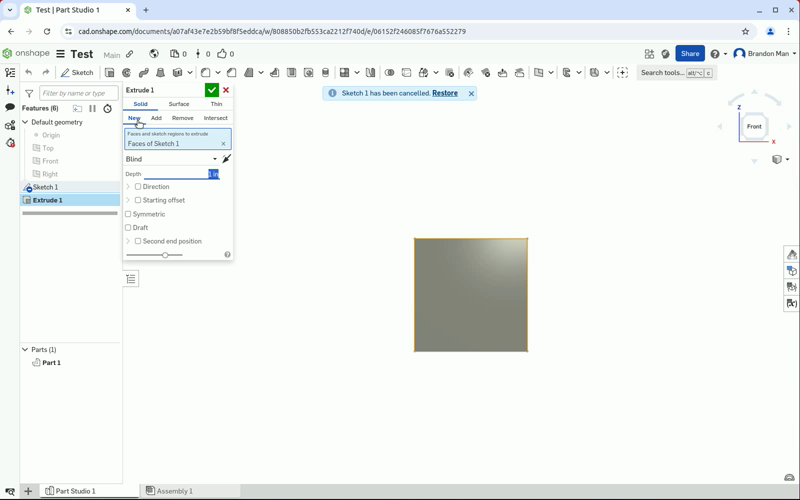
text(23.108)
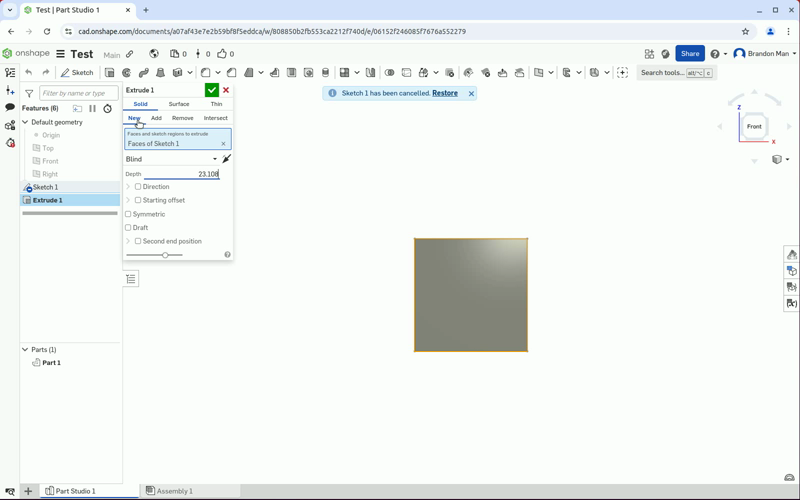
key(enter)
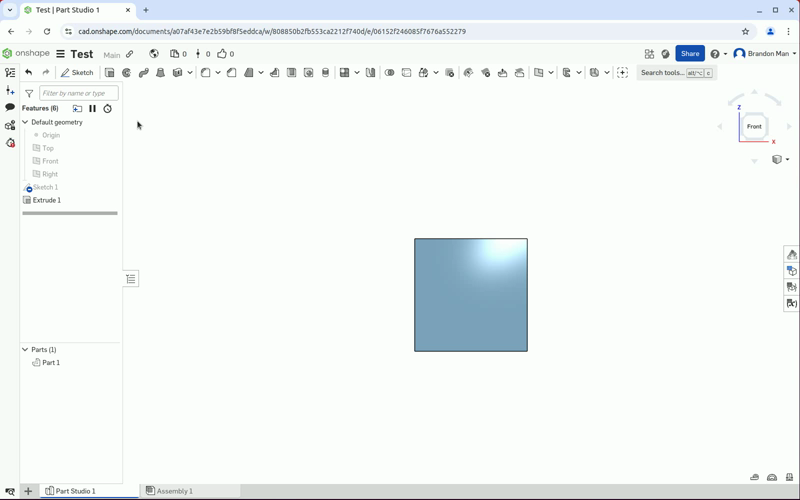
key(shift+h)
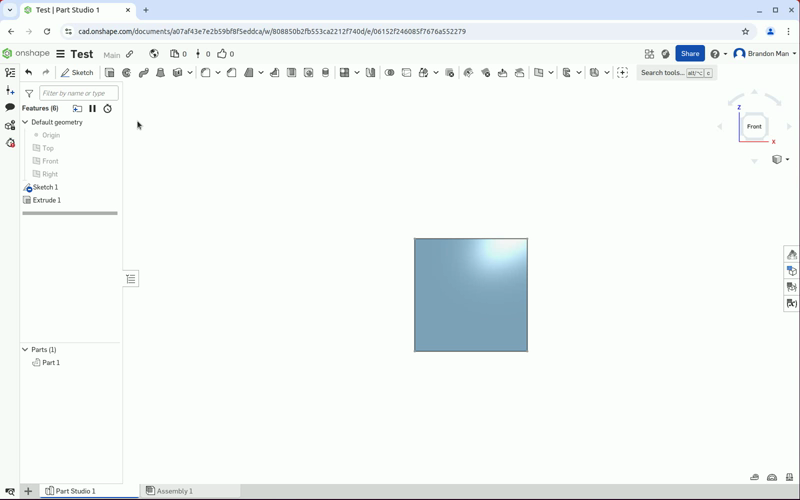
key(shift+h)
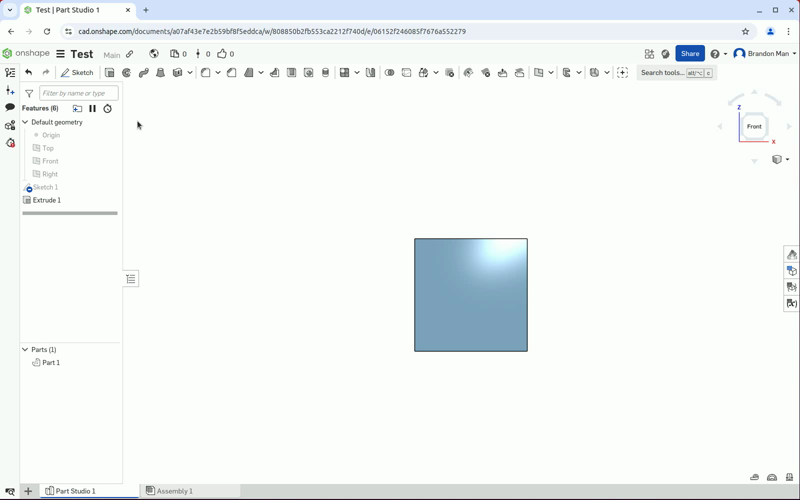
mouse_move(73, 189)
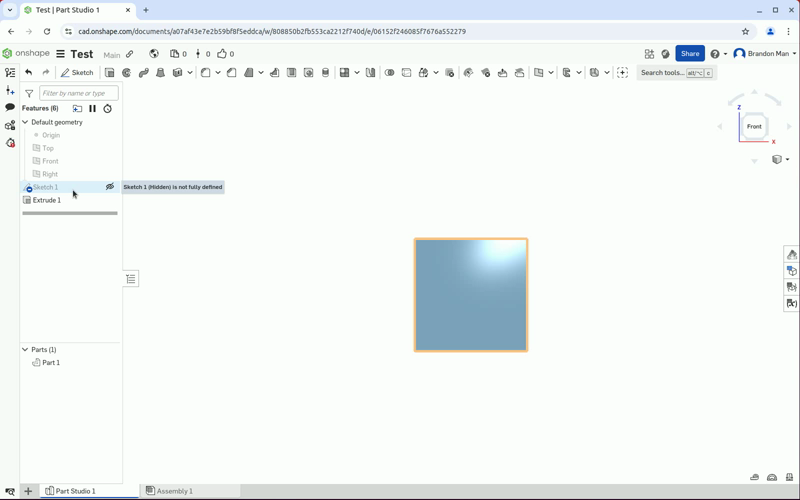
click(73, 189)
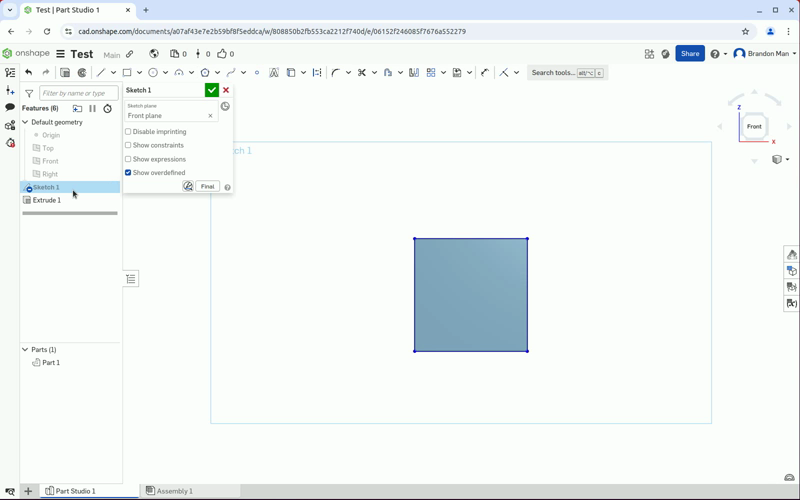
mouse_move(229, 92)
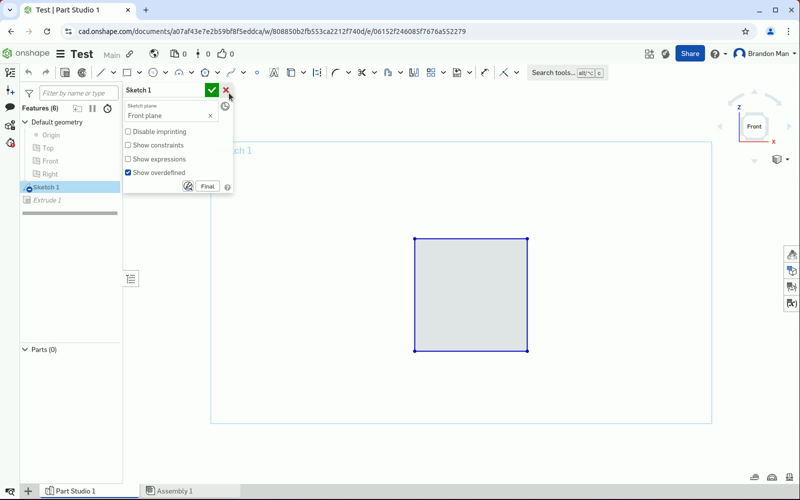
click(229, 92)
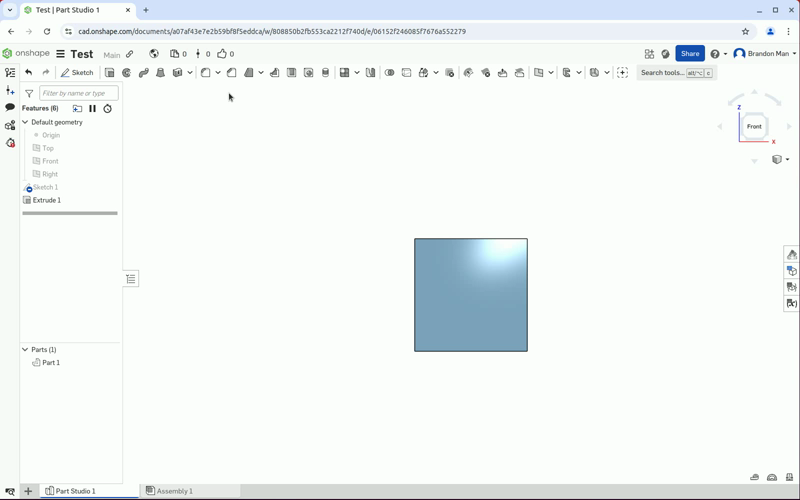
mouse_move(541, 75)
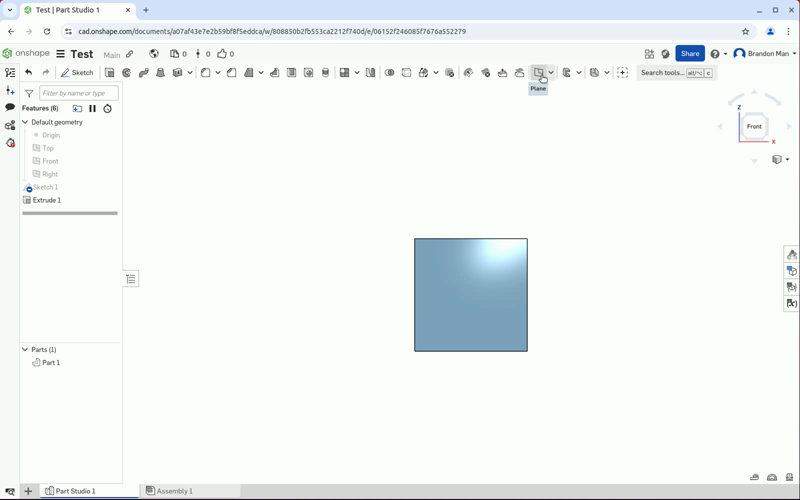
click(541, 75)
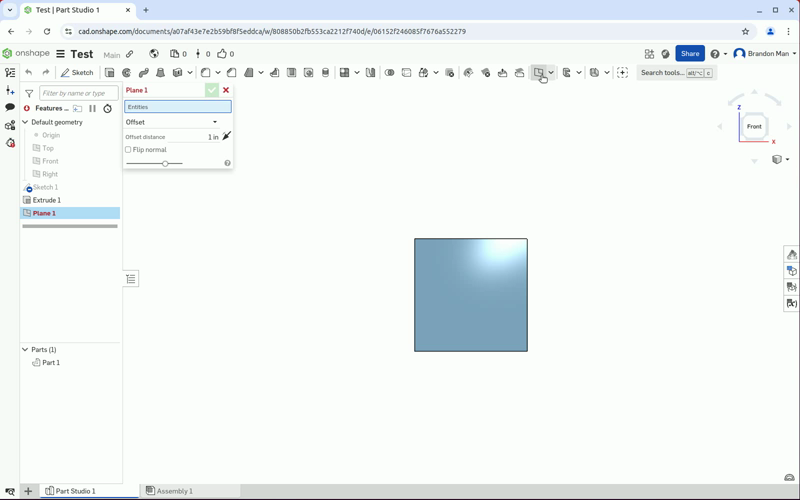
mouse_move(73, 163)
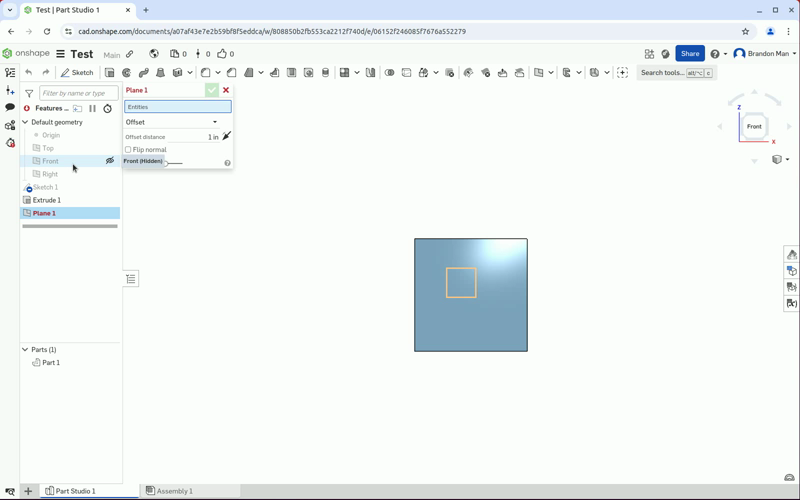
click(73, 163)
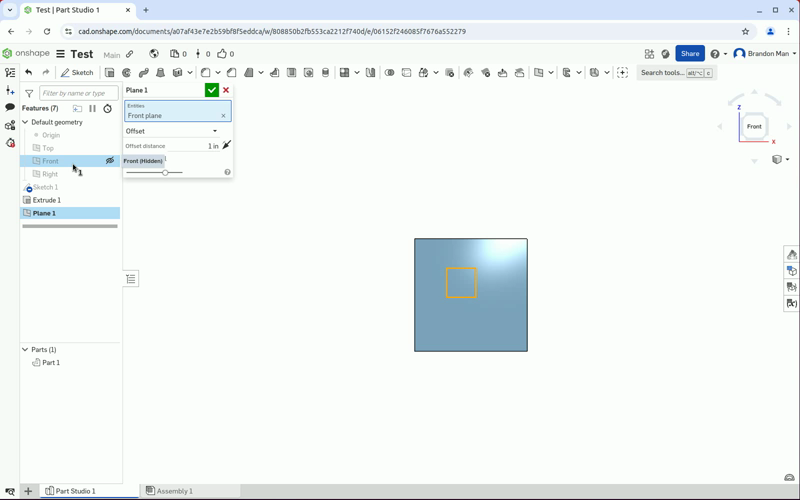
key(tab, 2)
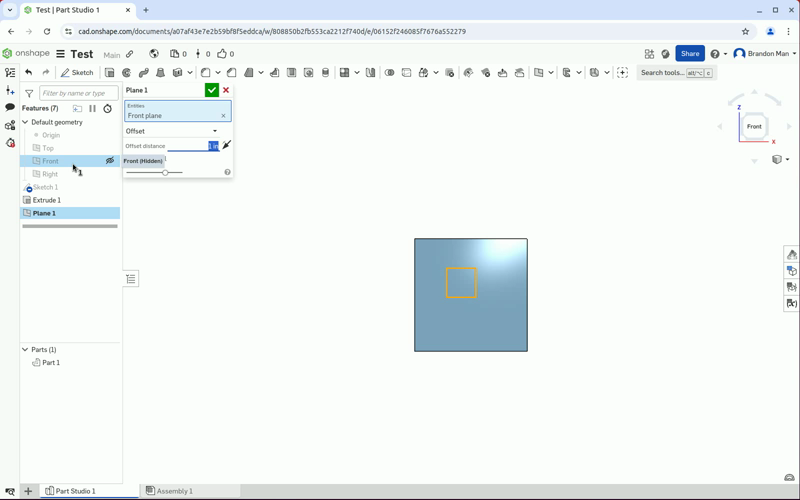
text(23.108)
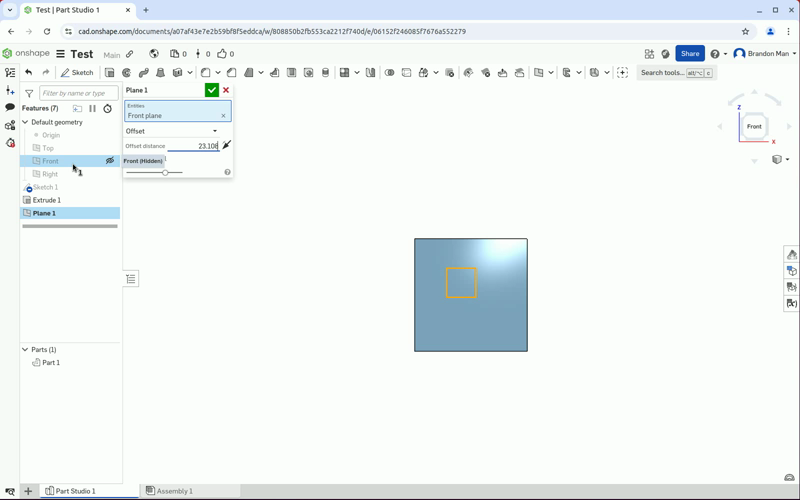
key(enter, 2)
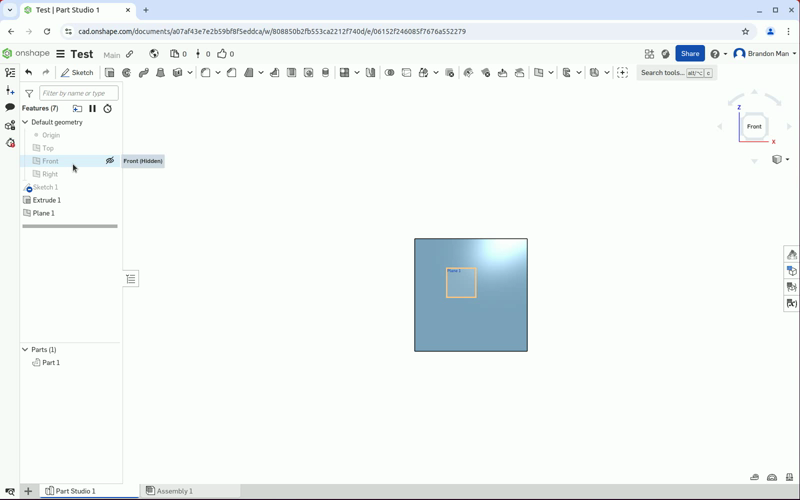
key(shift+s)
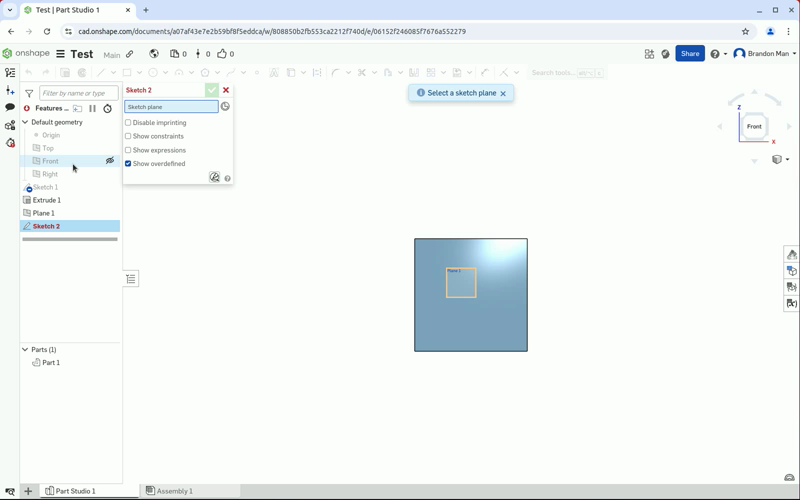
mouse_move(73, 215)
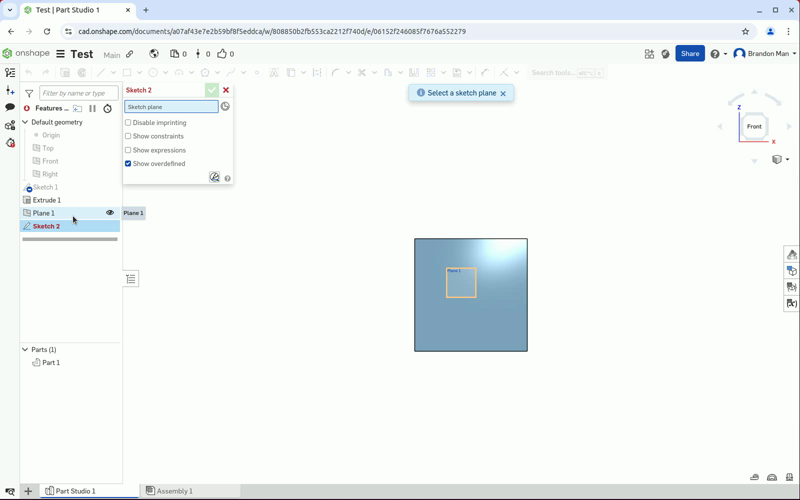
click(73, 215)
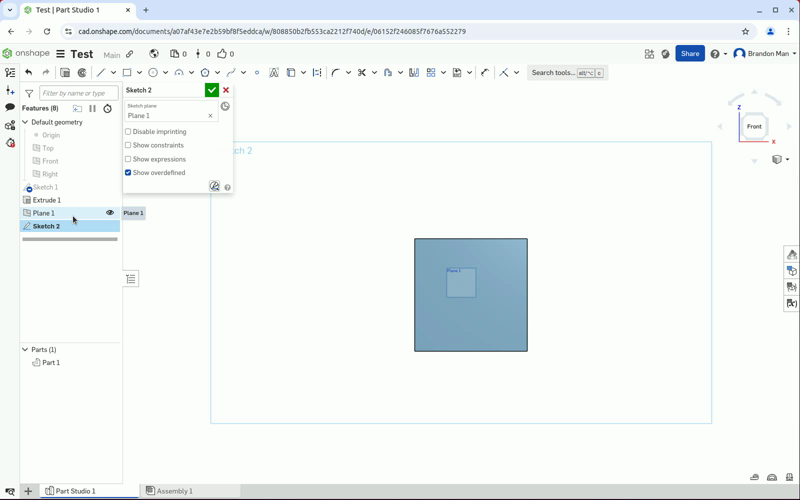
mouse_move(73, 352)
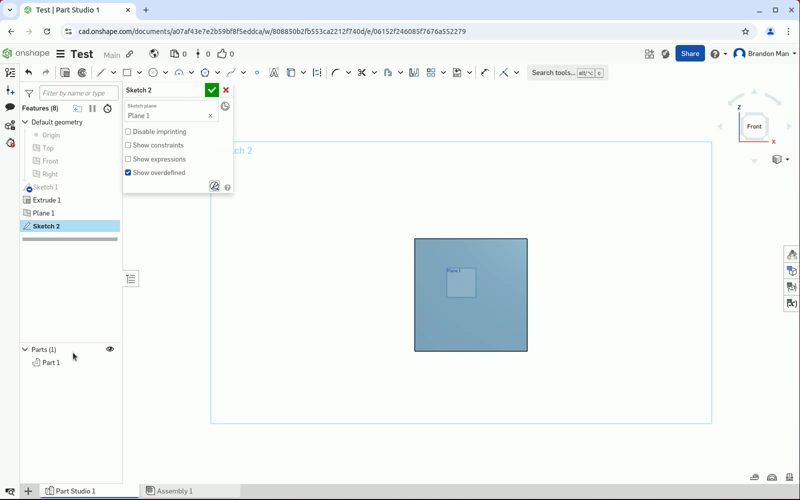
key(y)
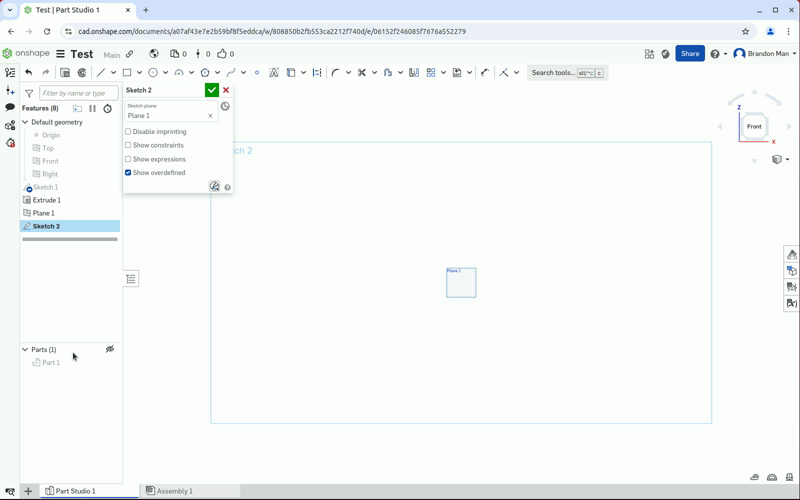
key(l)
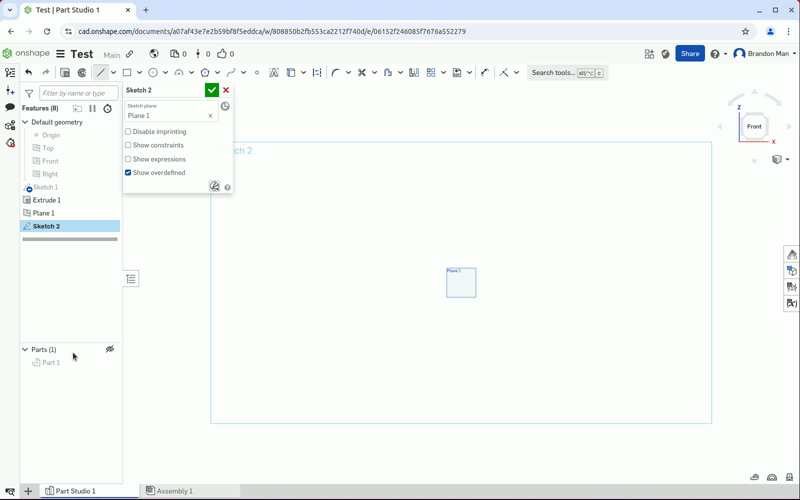
key_down(shift)
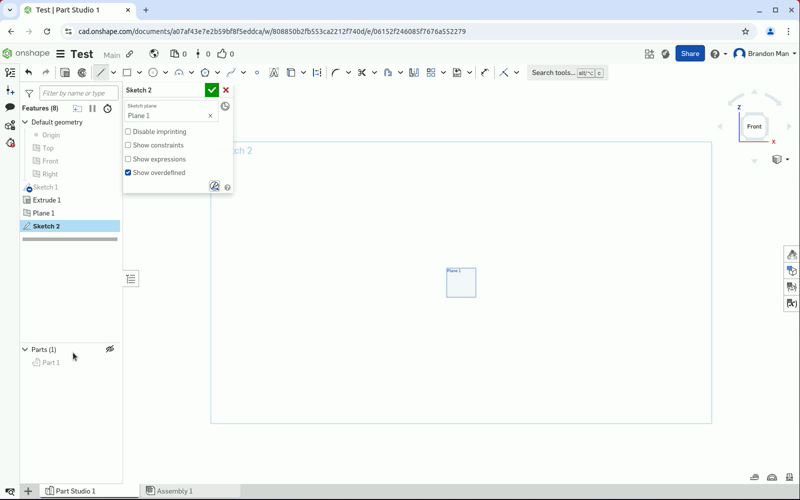
mouse_move(414, 351)
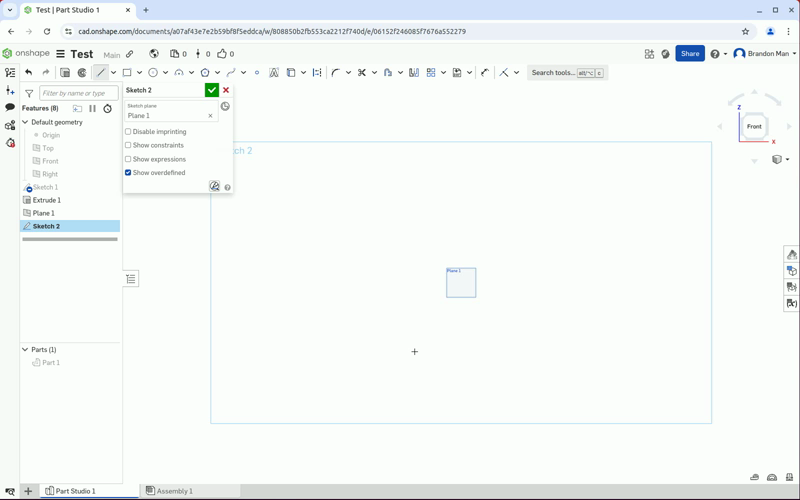
click(414, 351)
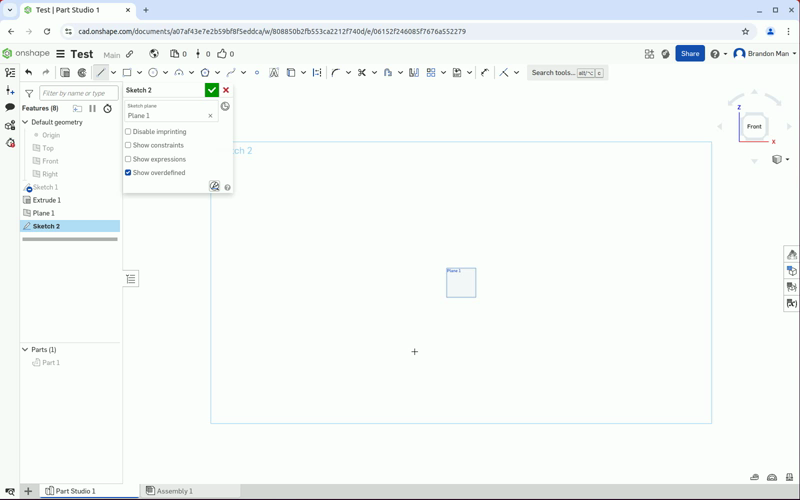
key_up(shift)
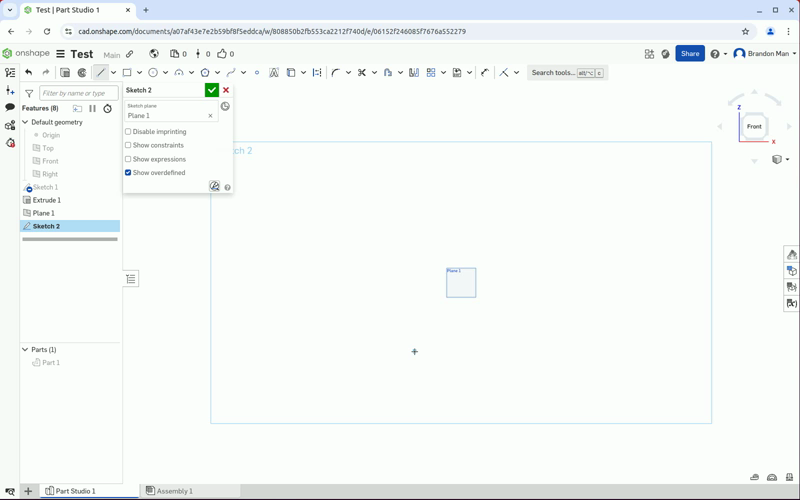
key_down(shift)
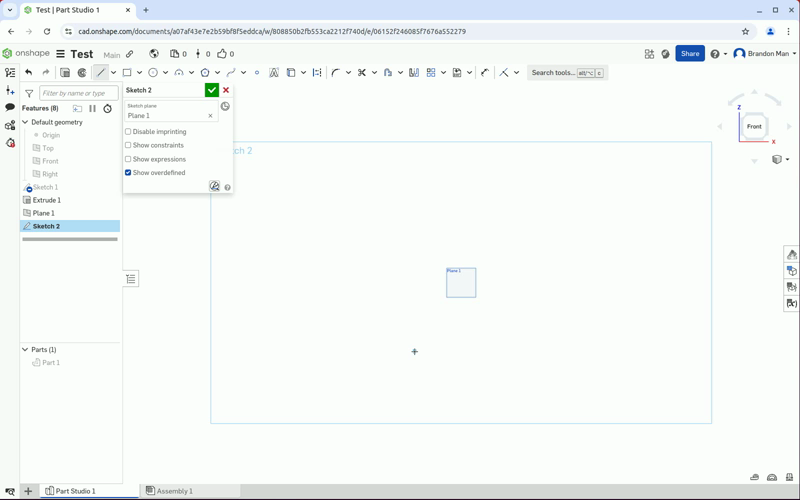
mouse_move(444, 351)
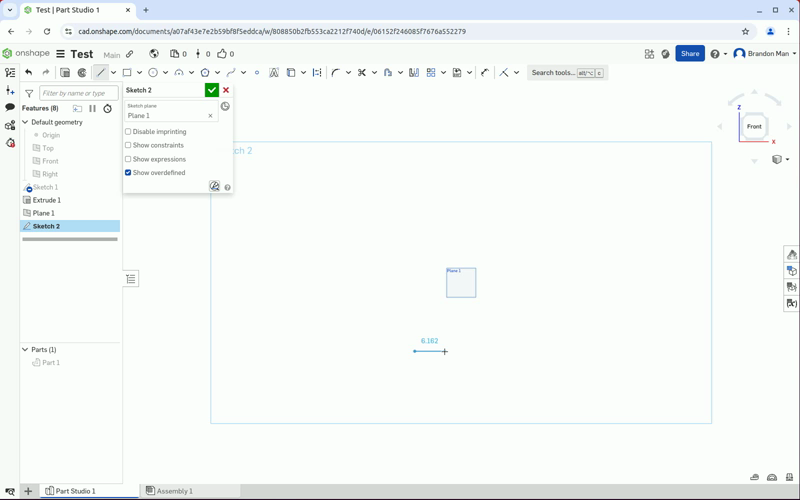
mouse_move(471, 351)
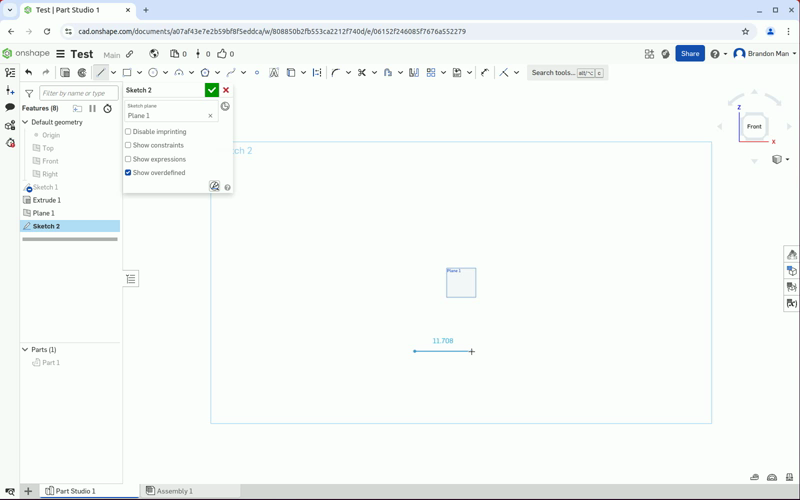
click(471, 351)
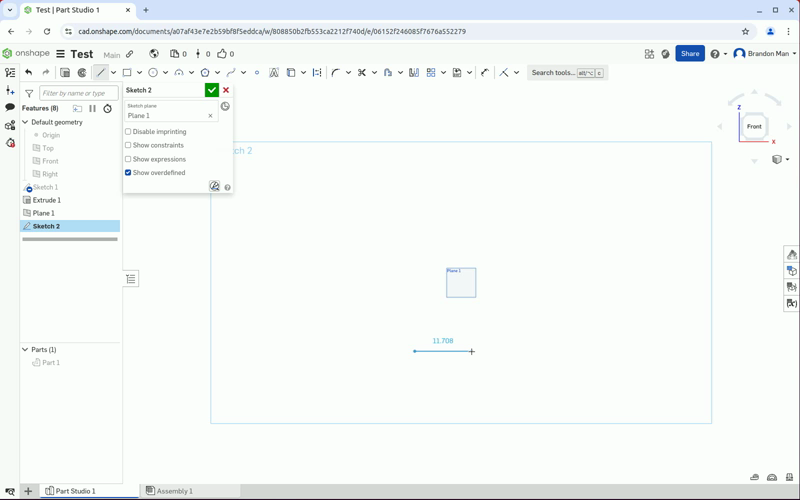
key_up(shift)
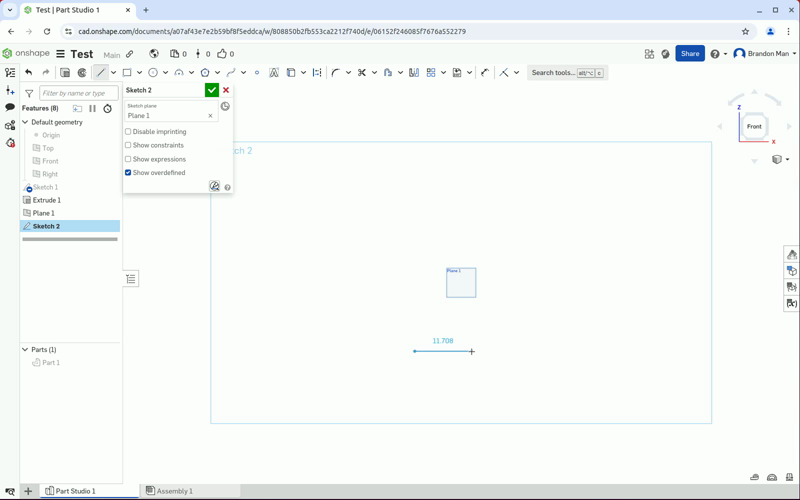
key_down(shift)
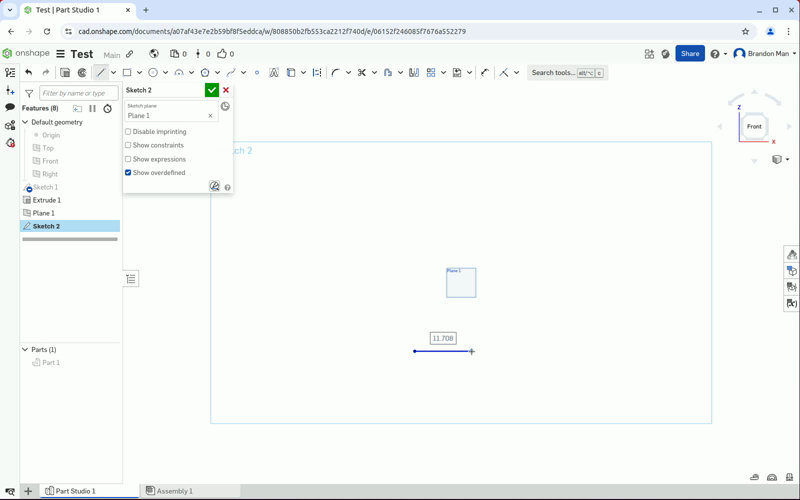
mouse_move(471, 238)
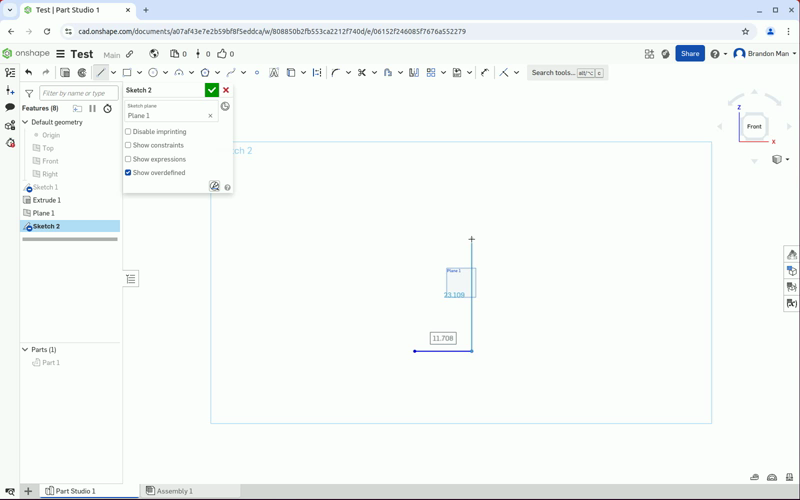
click(471, 238)
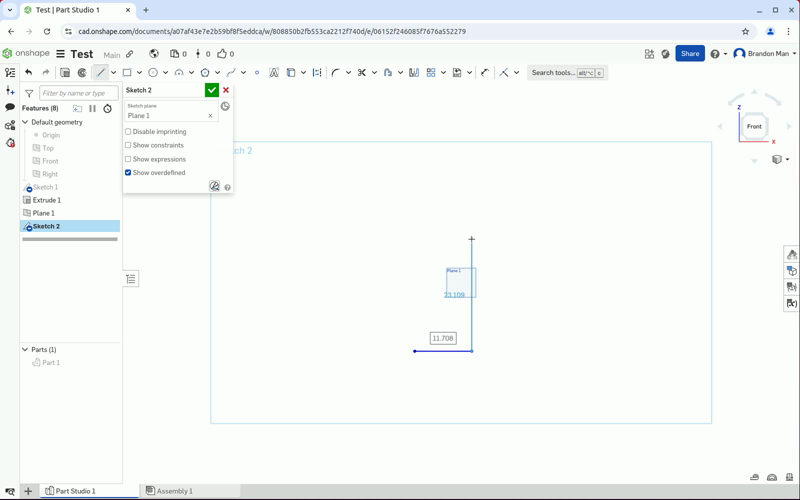
key_up(shift)
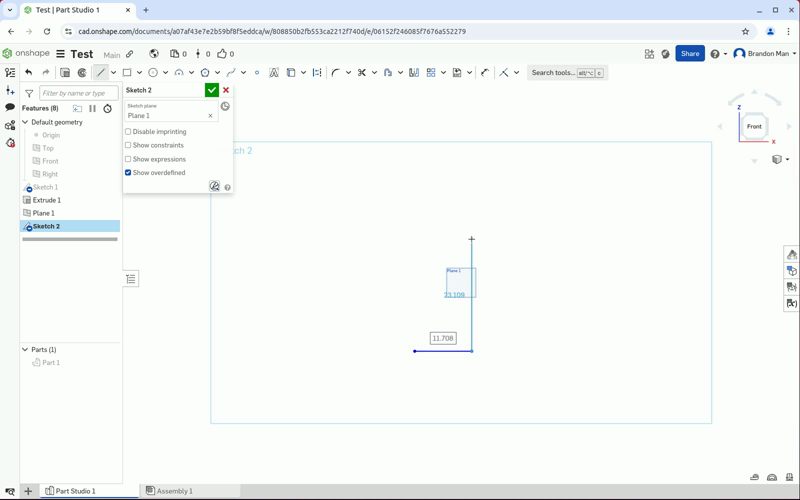
key_down(shift)
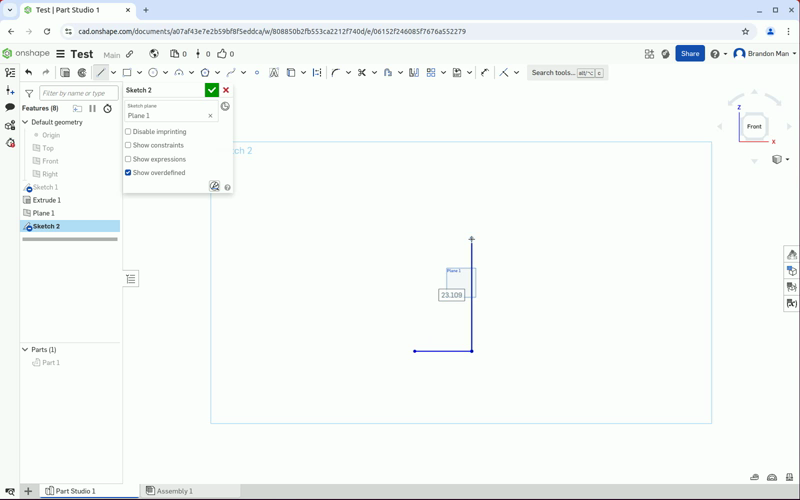
mouse_move(501, 238)
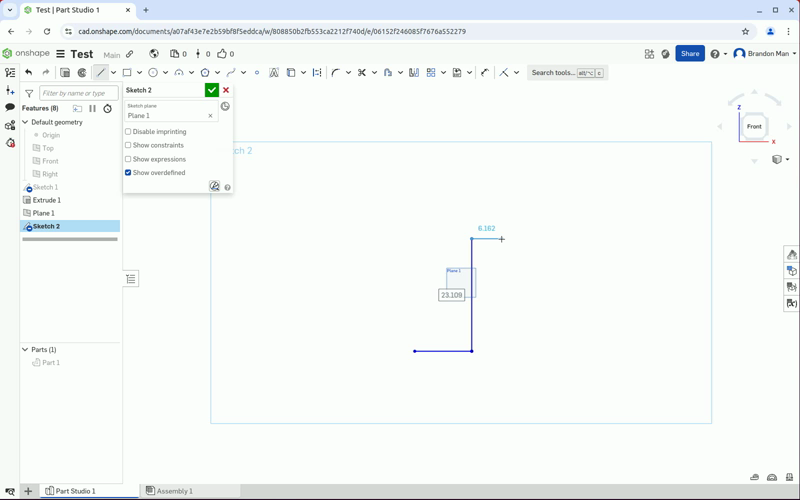
mouse_move(414, 238)
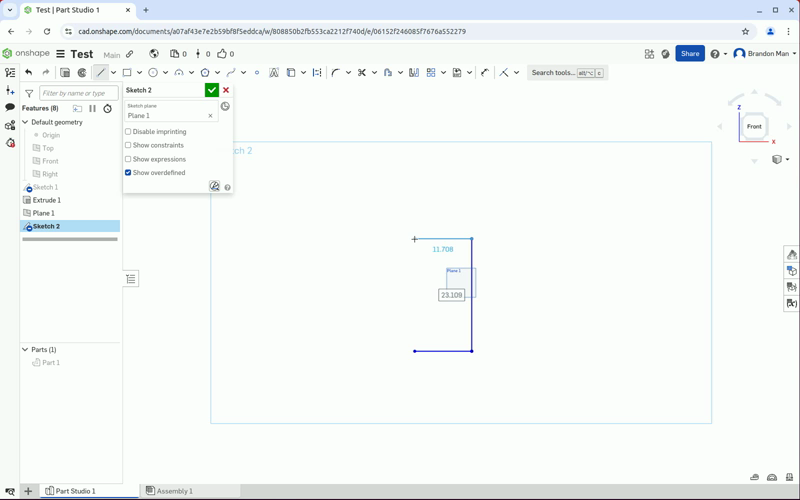
click(414, 238)
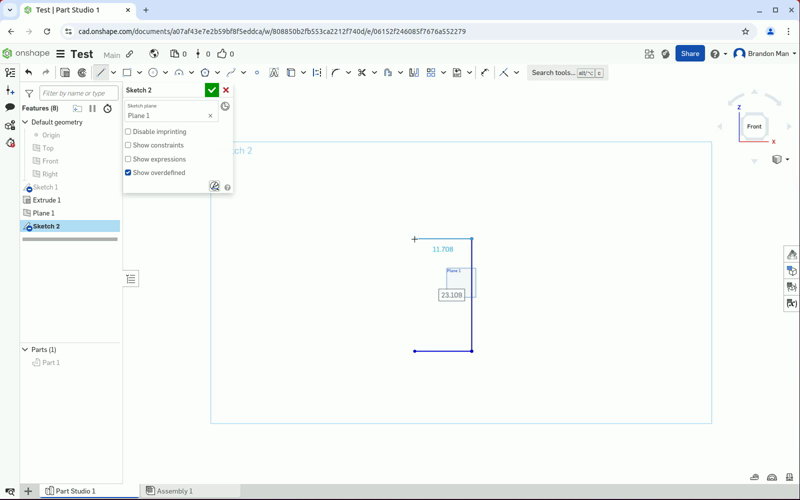
key_up(shift)
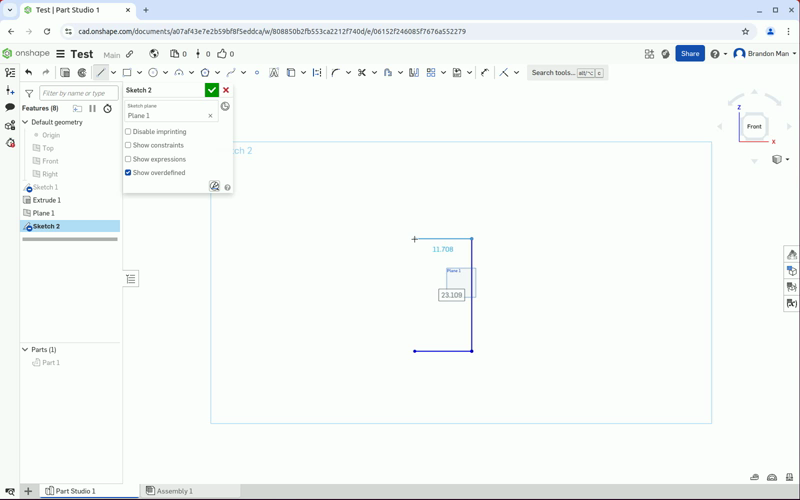
key_down(shift)
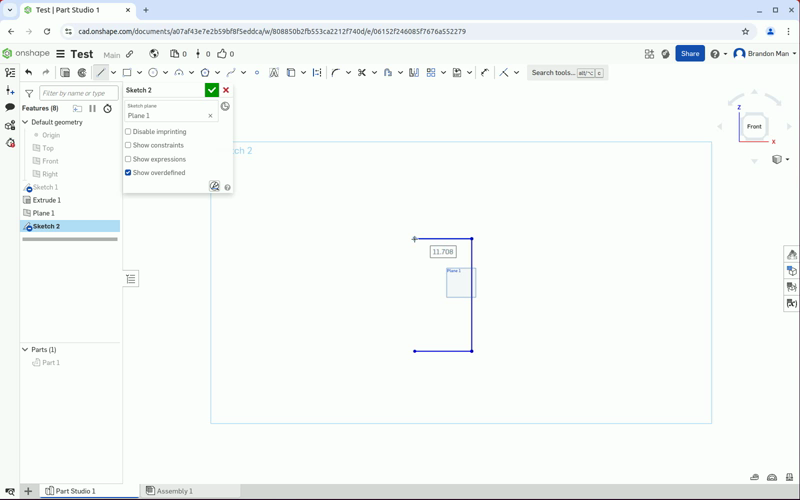
mouse_move(414, 351)
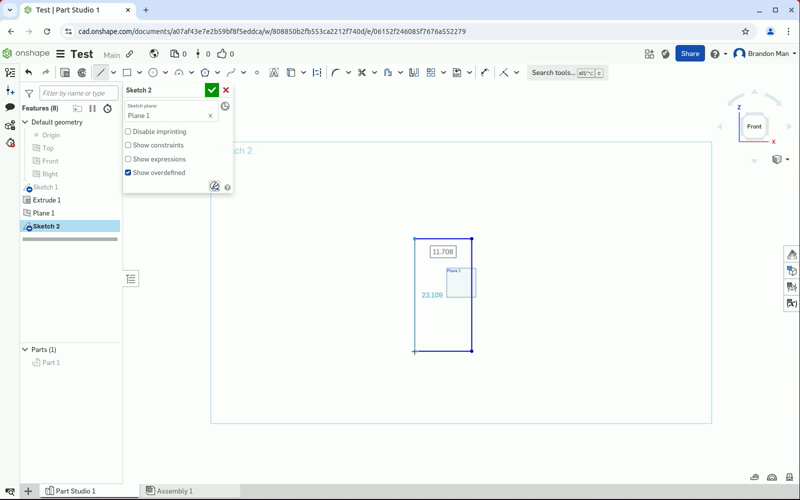
key_up(shift)
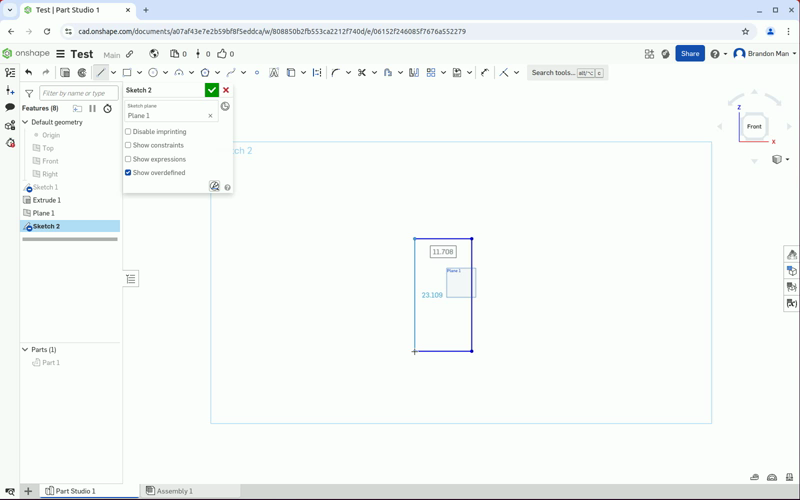
click(414, 351)
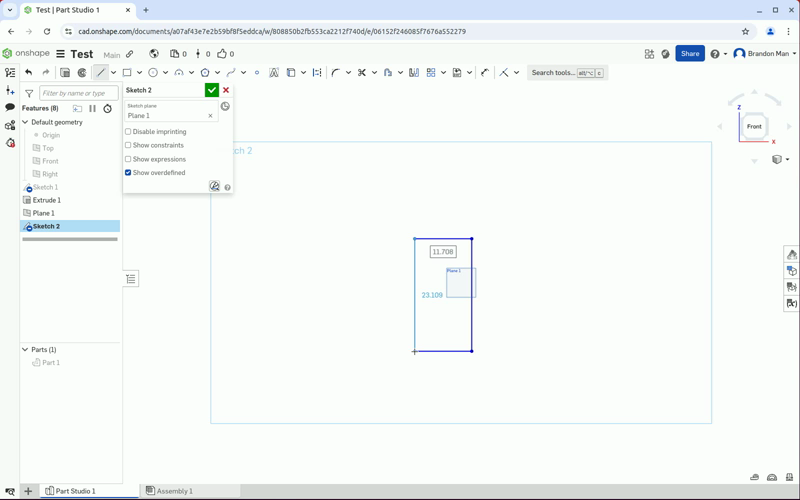
key(esc)
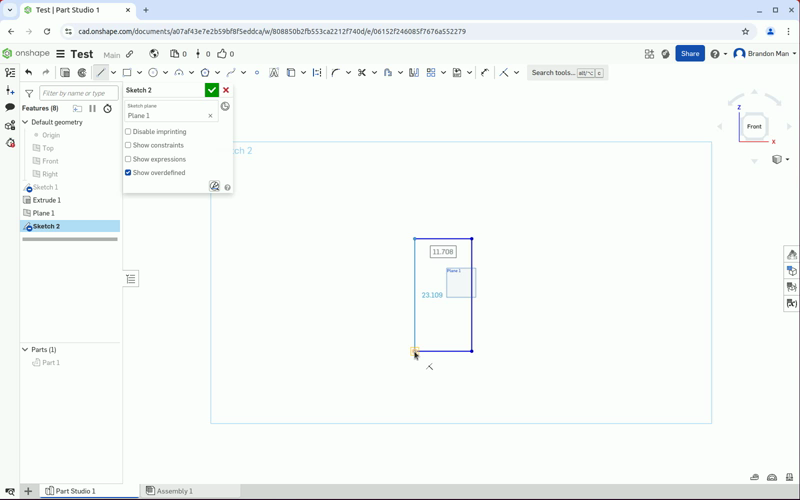
mouse_move(422, 264)
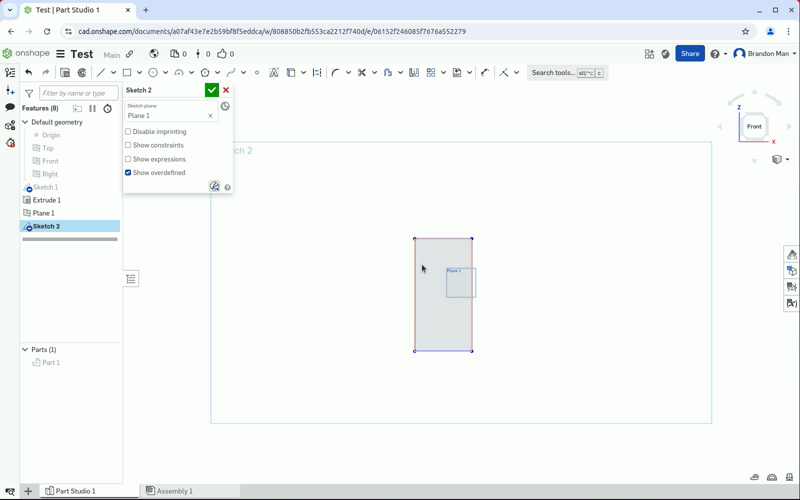
click(422, 264)
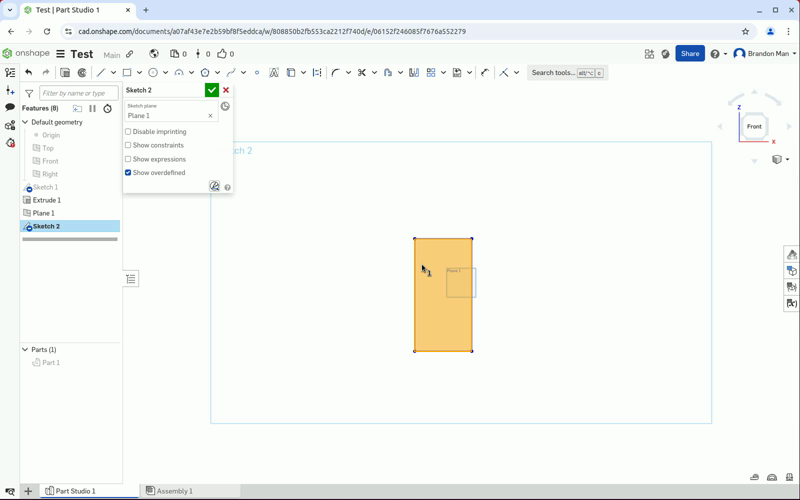
mouse_move(73, 352)
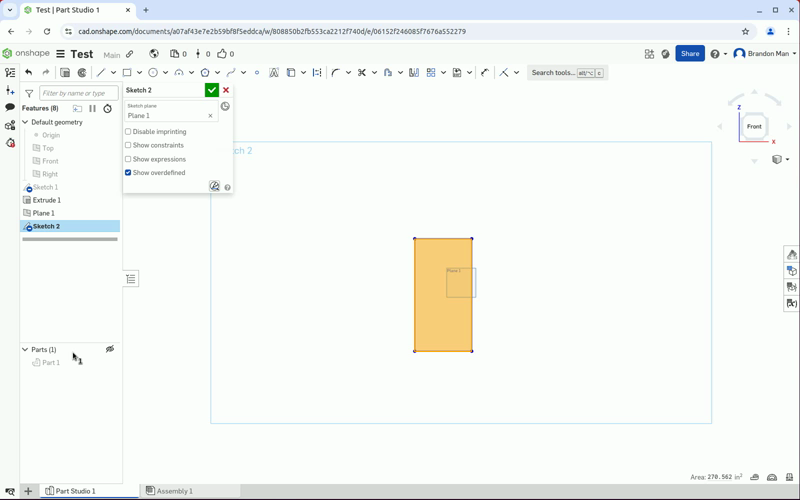
key(shift+y)
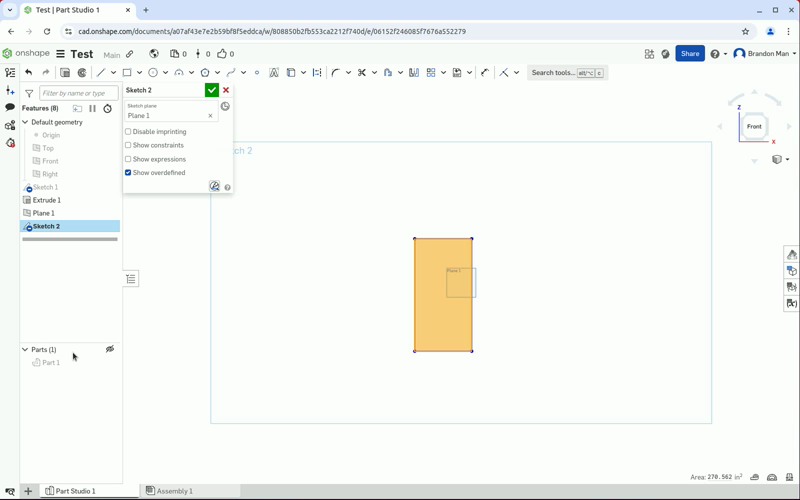
key(shift+e)
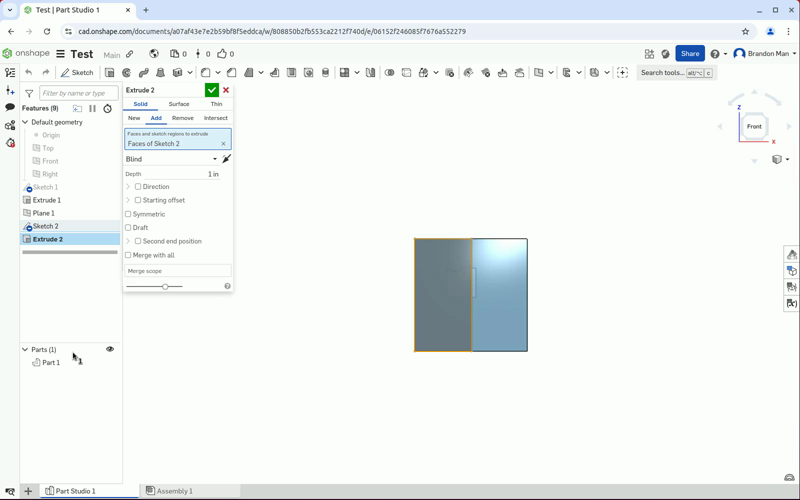
mouse_move(143, 106)
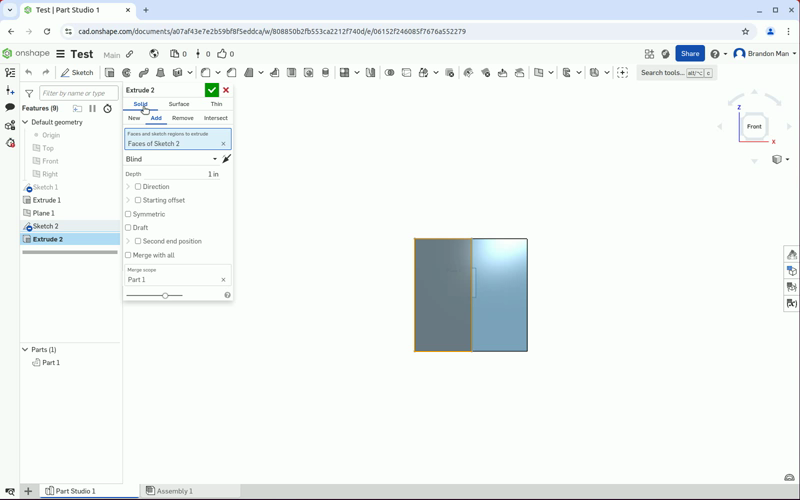
click(143, 106)
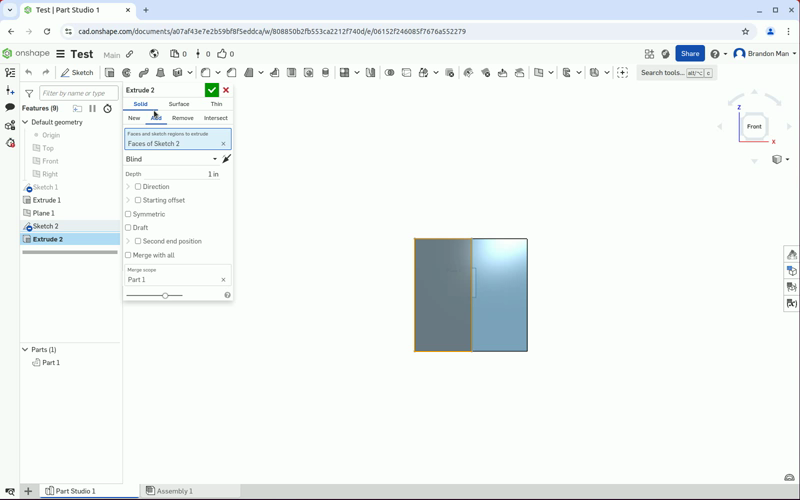
mouse_move(186, 120)
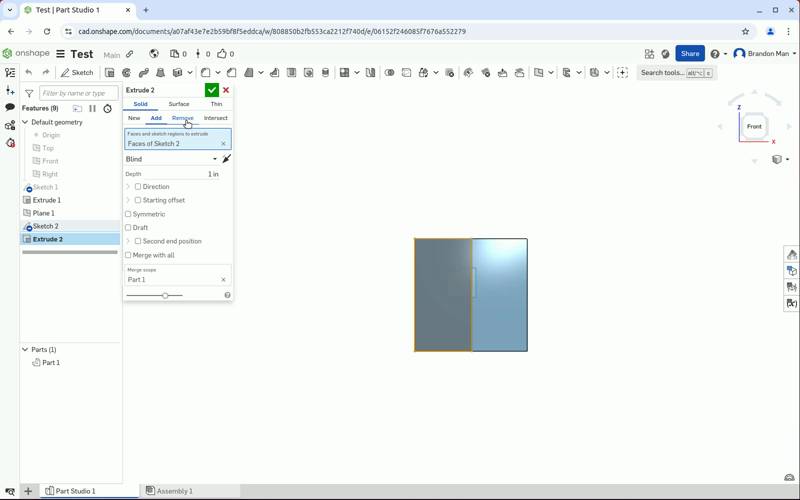
click(186, 120)
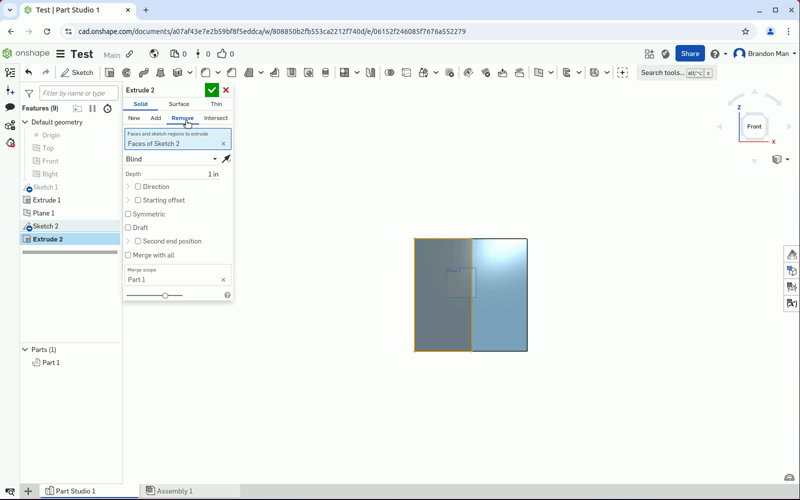
key(tab, 4)
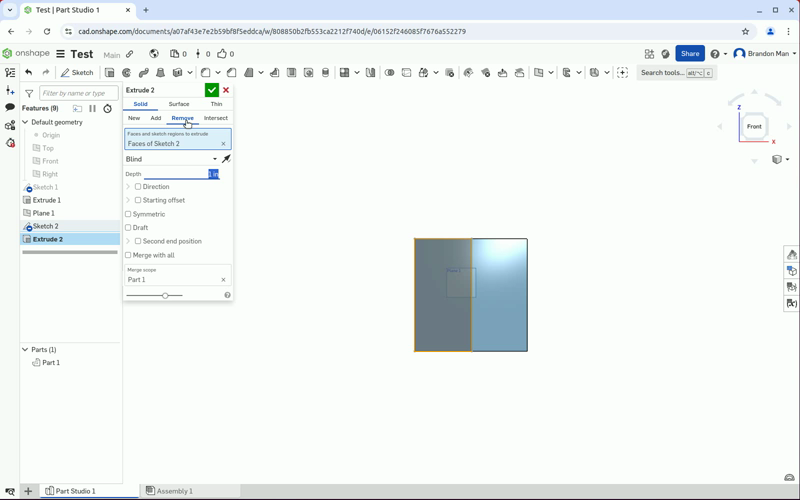
text(11.554)
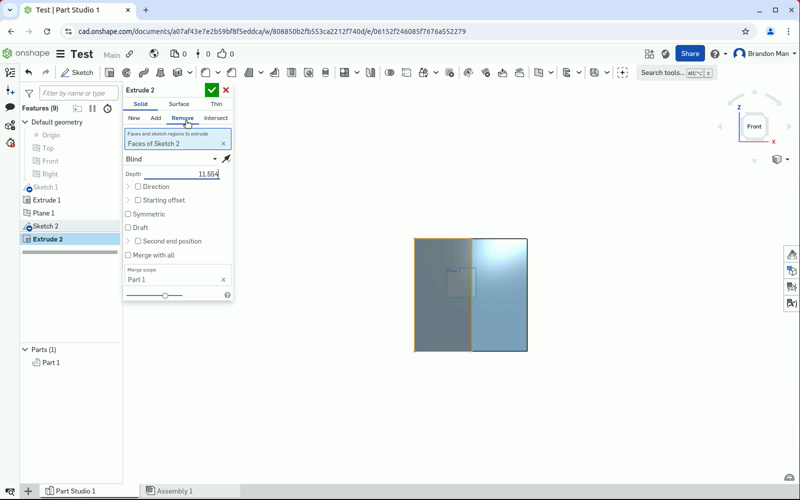
key(tab, 6)
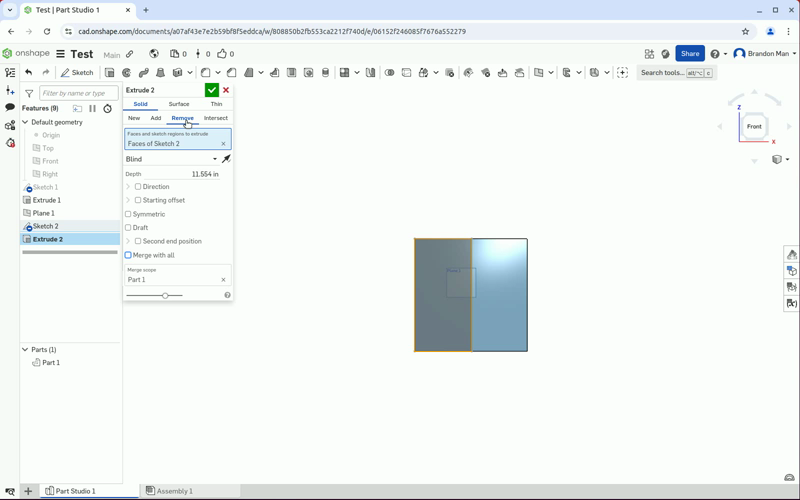
key(space)
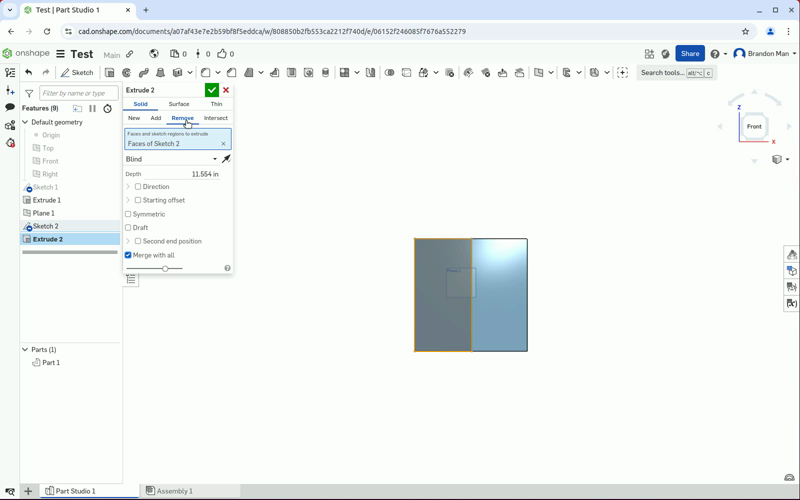
key(enter)
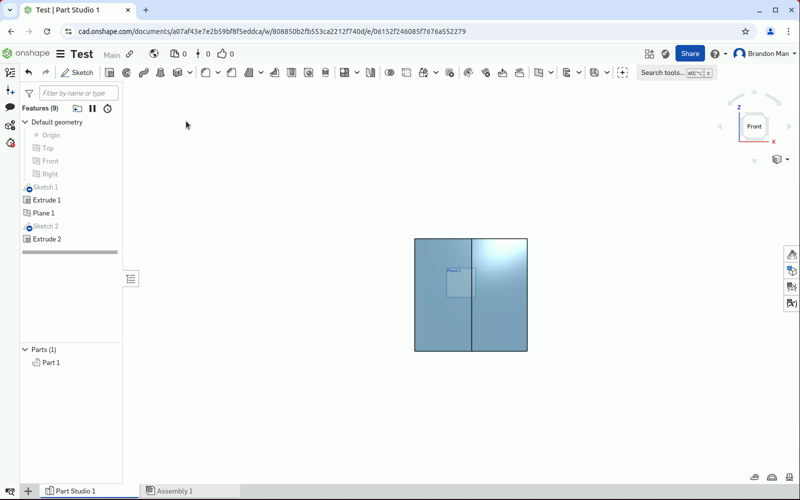
key(shift+h)
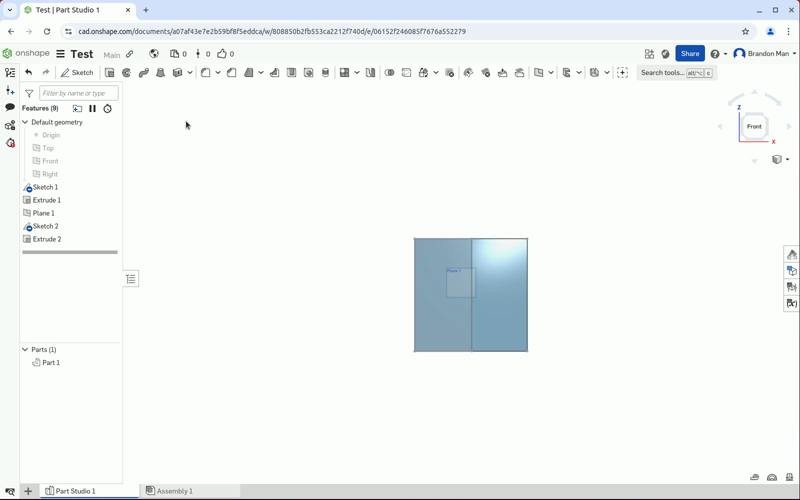
key(shift+h)
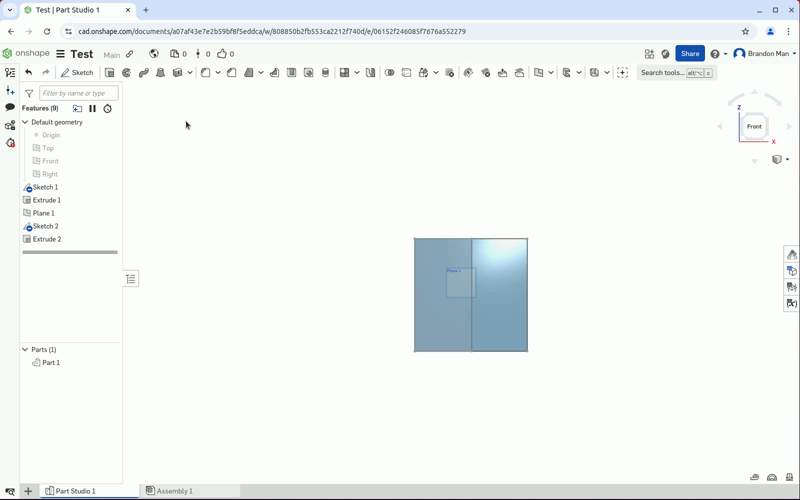
key(shift+7)
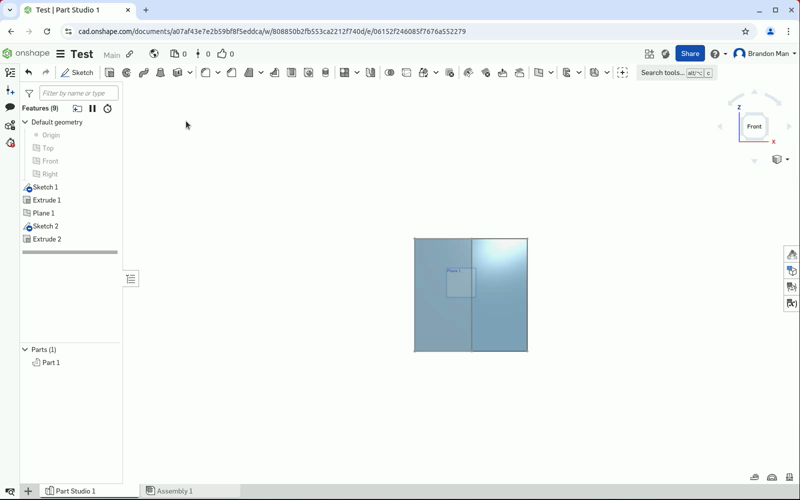
key(left, 2)
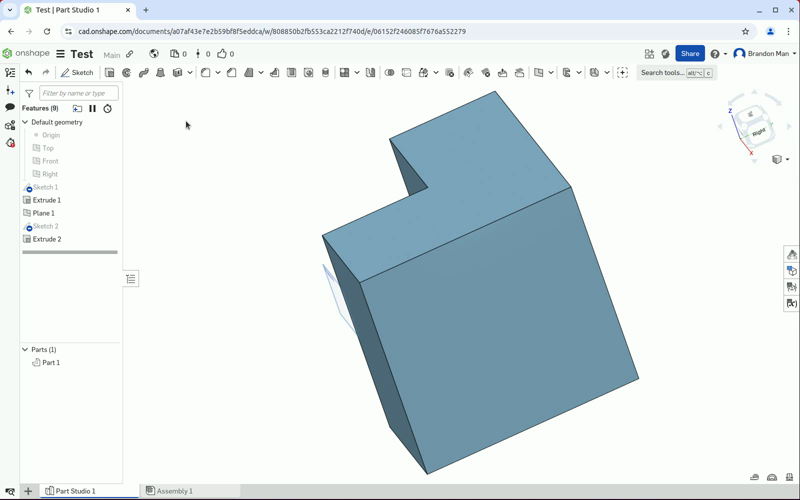
key(down, 2)
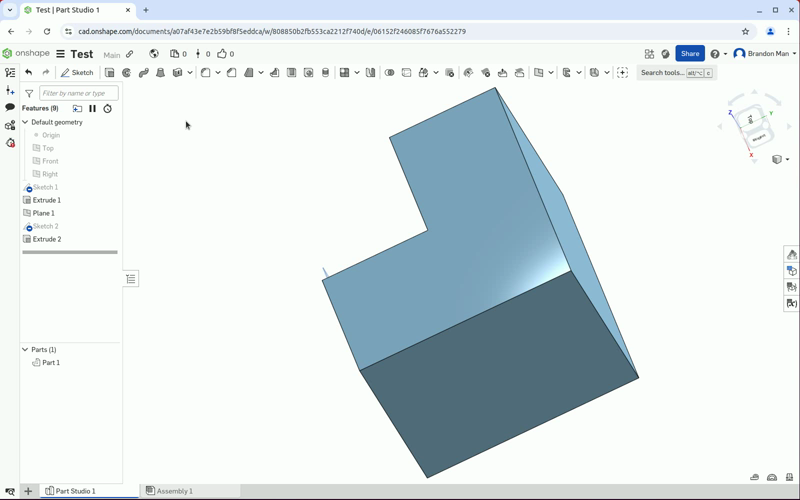
key(up, 2)
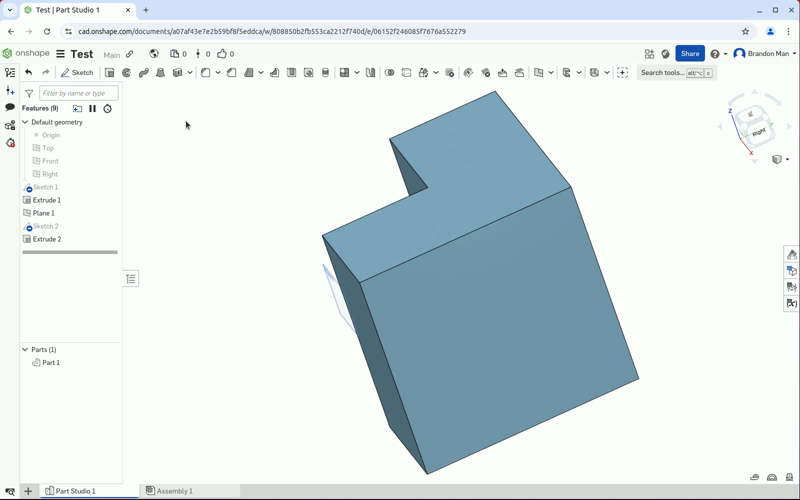
key(right, 2)
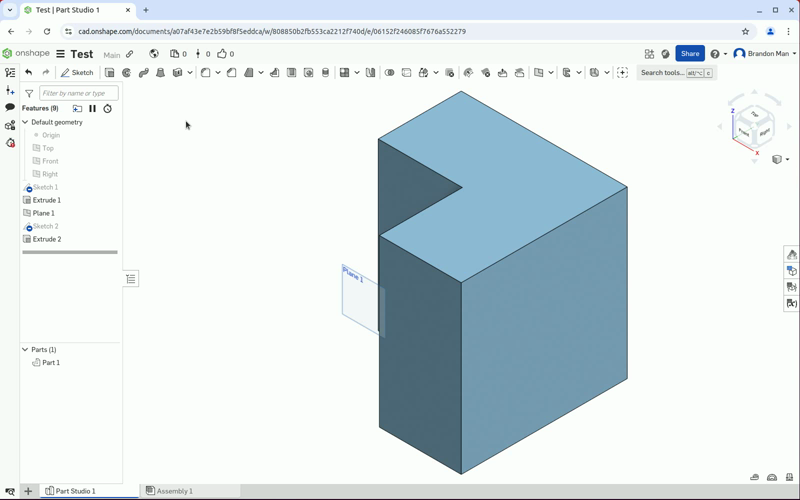
mouse_move(73, 189)
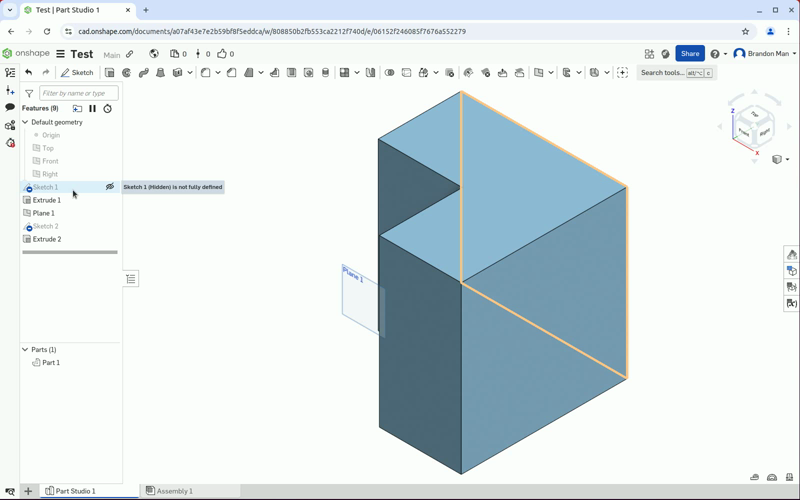
click(73, 189)